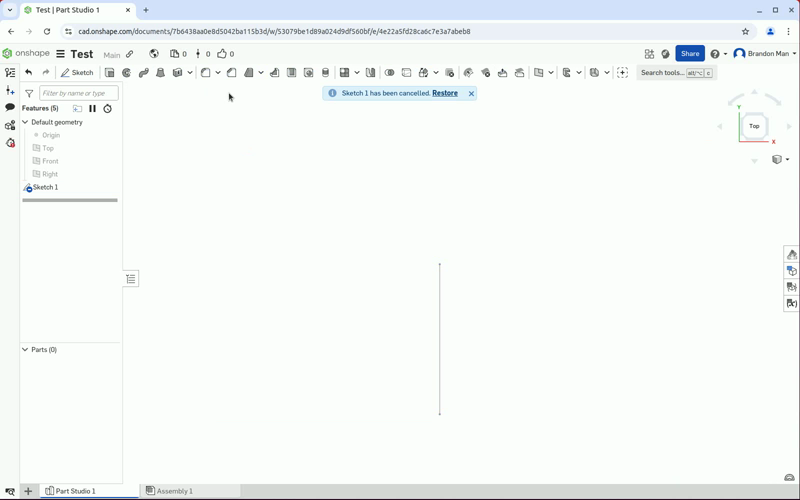
key(shift+h)
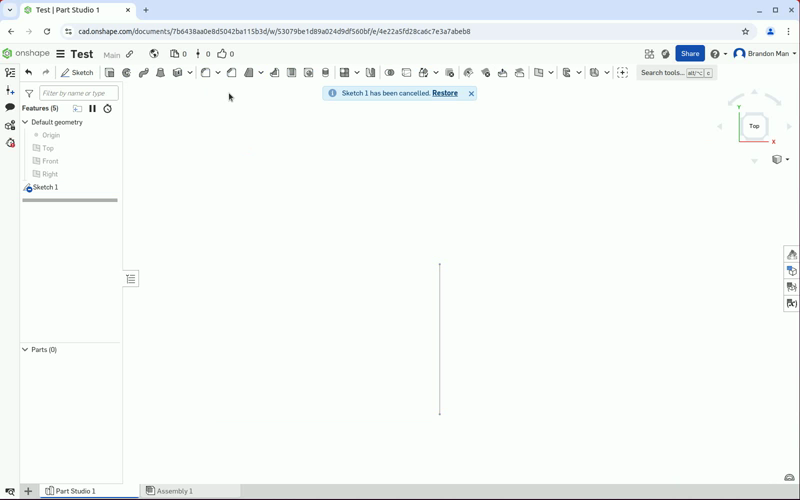
key(shift+s)
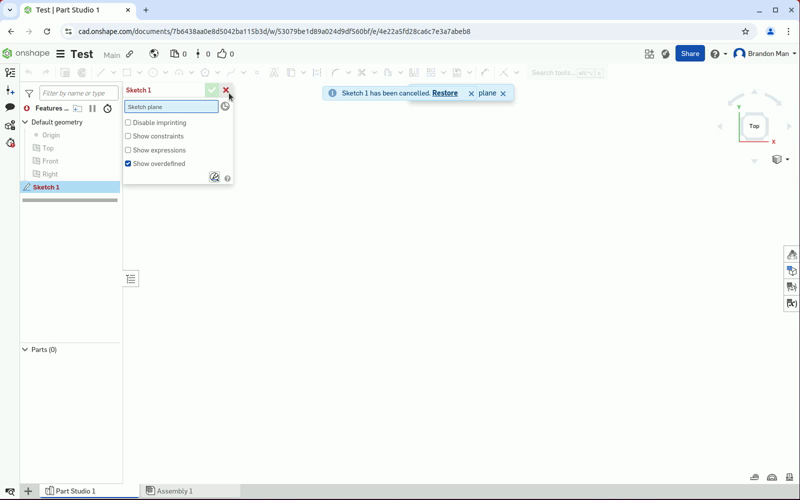
mouse_move(73, 150)
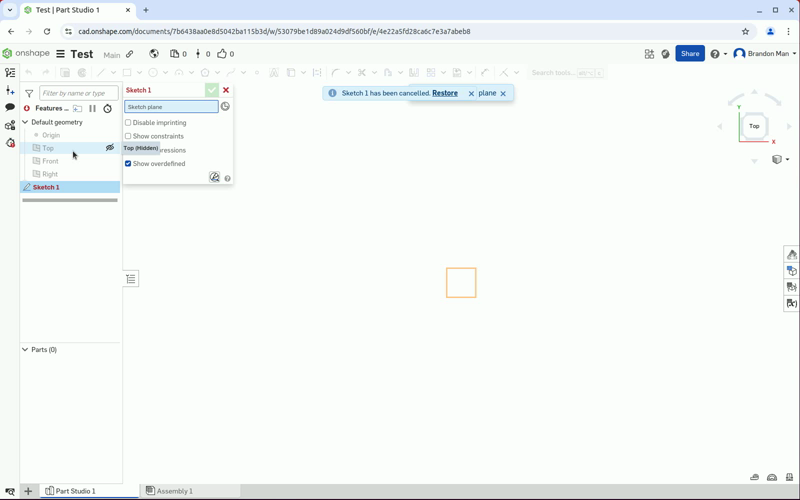
click(73, 150)
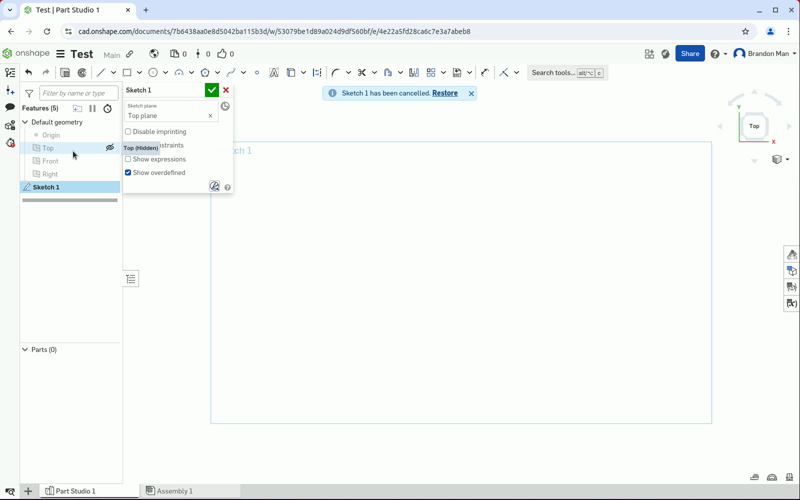
mouse_move(73, 352)
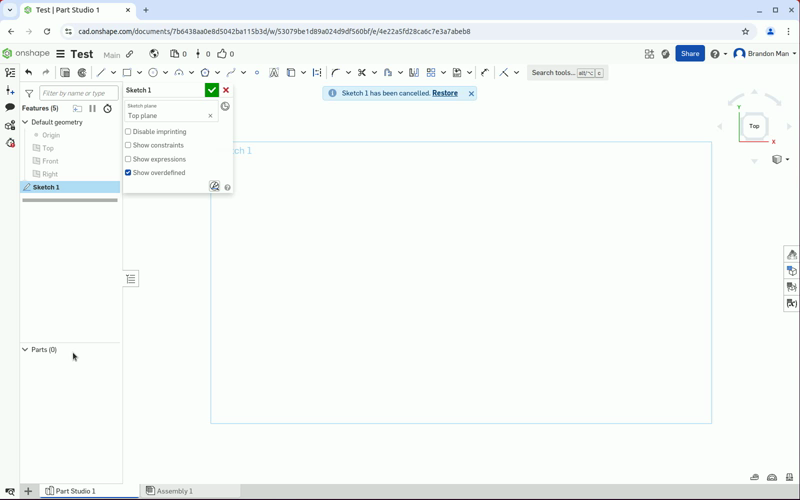
key(y)
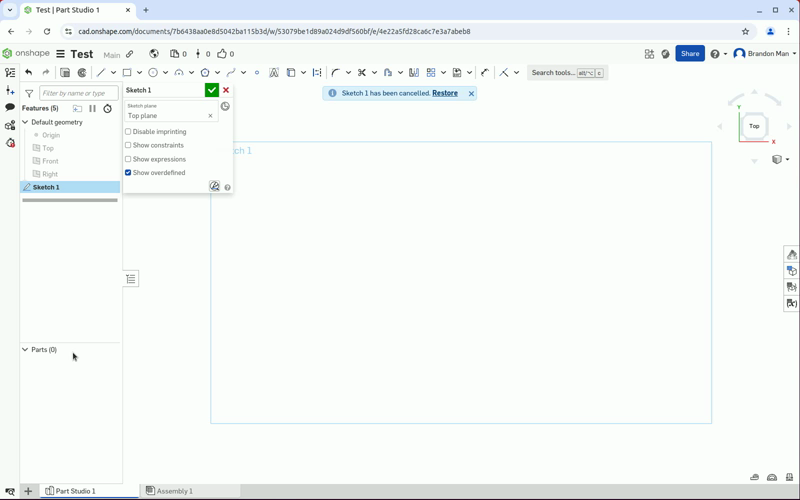
key(l)
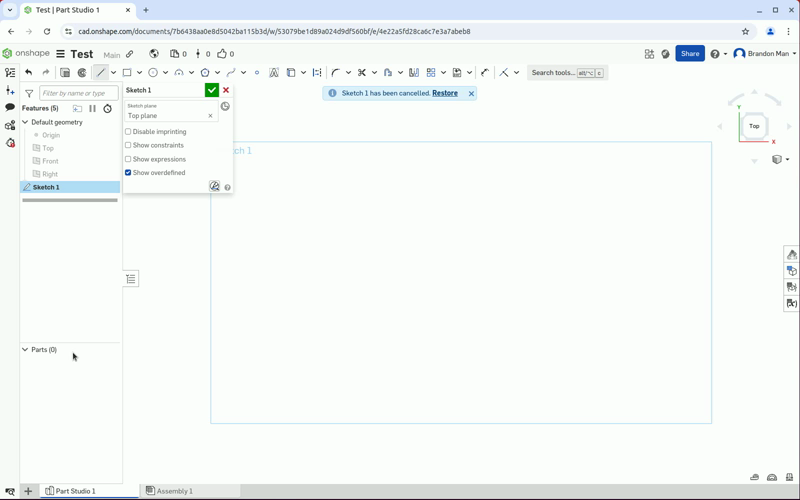
key_down(shift)
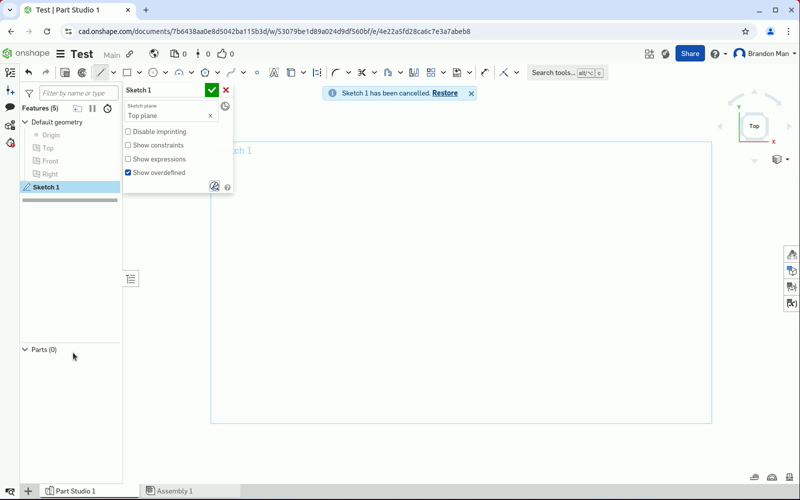
mouse_move(348, 348)
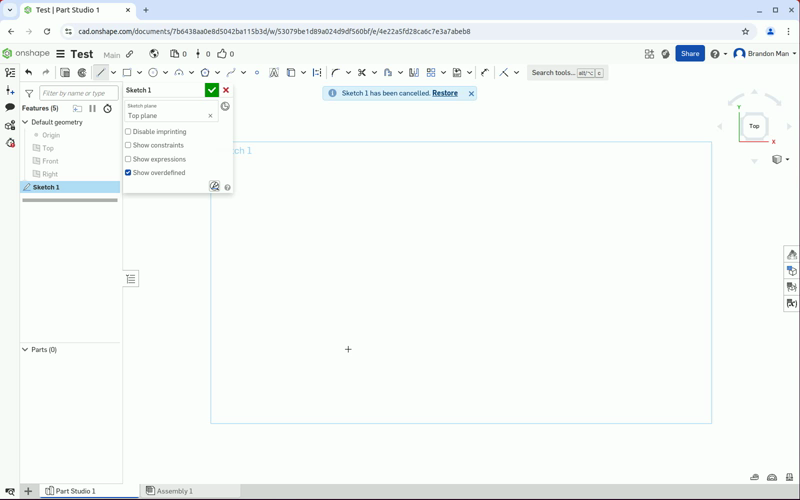
click(348, 348)
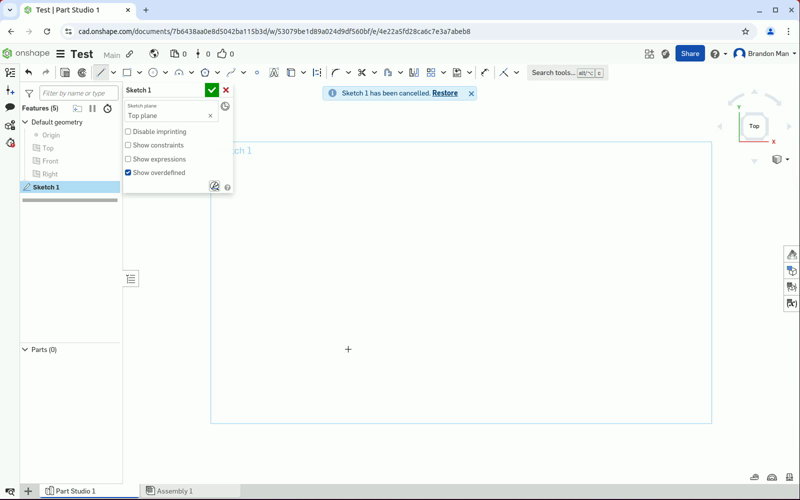
key_up(shift)
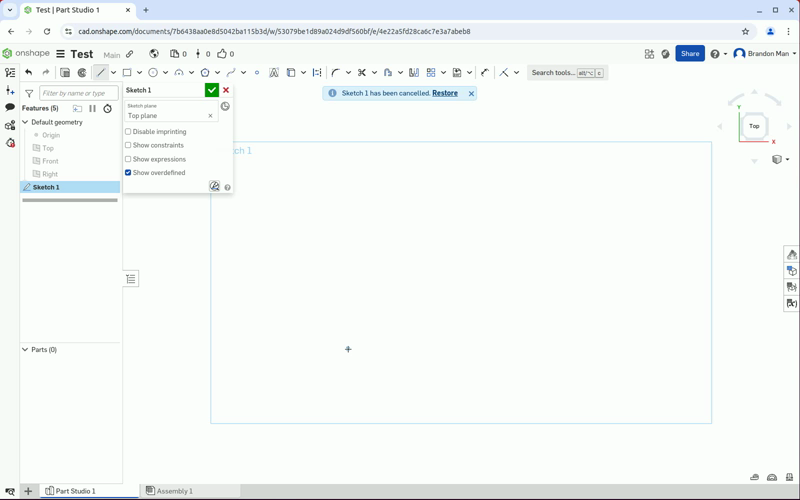
key_down(shift)
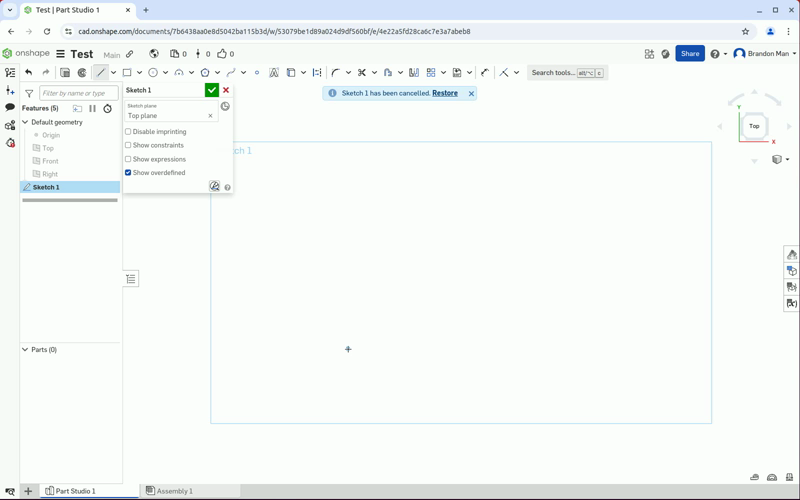
mouse_move(378, 348)
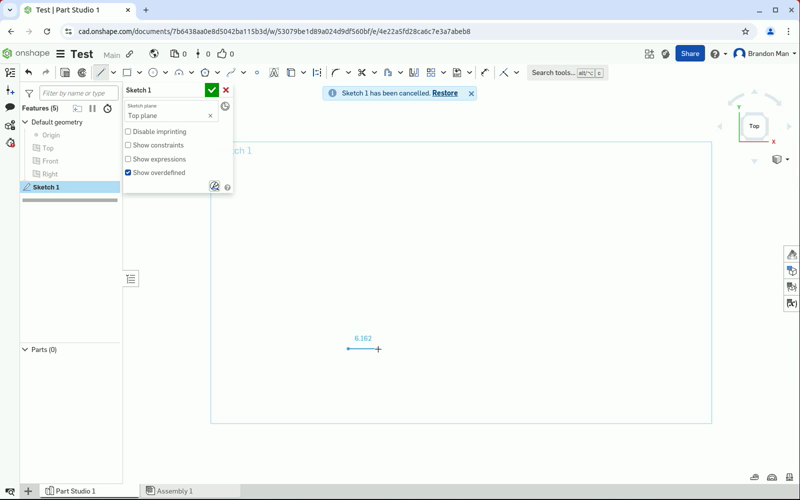
mouse_move(401, 348)
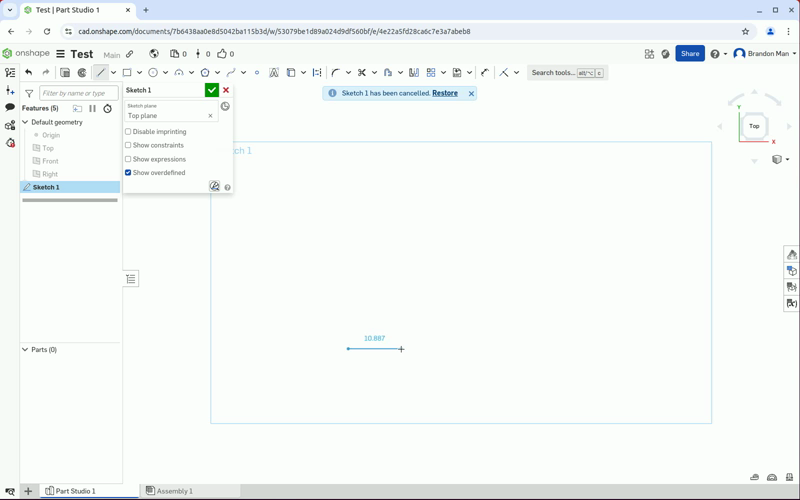
click(401, 348)
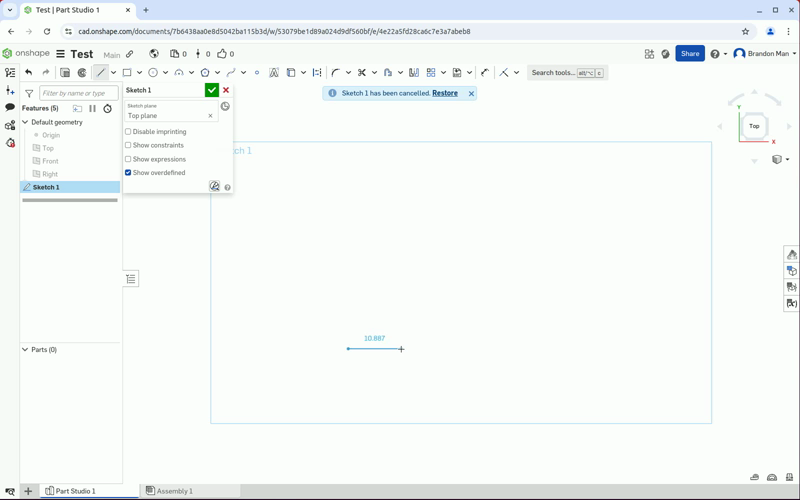
key_up(shift)
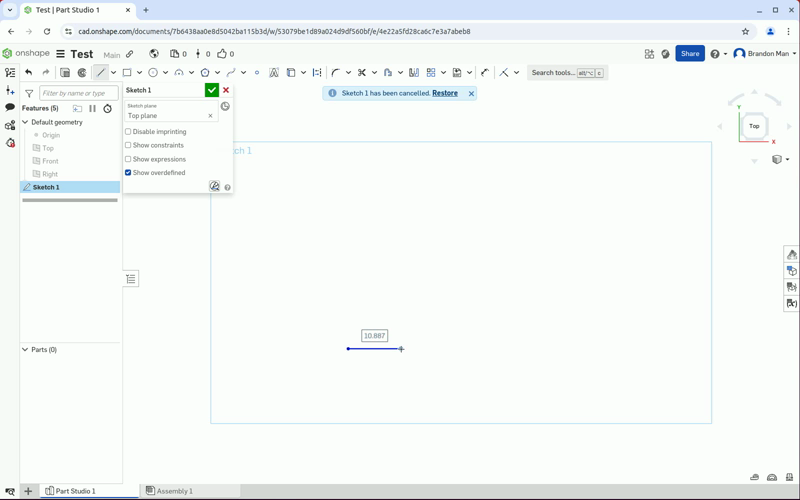
key_down(shift)
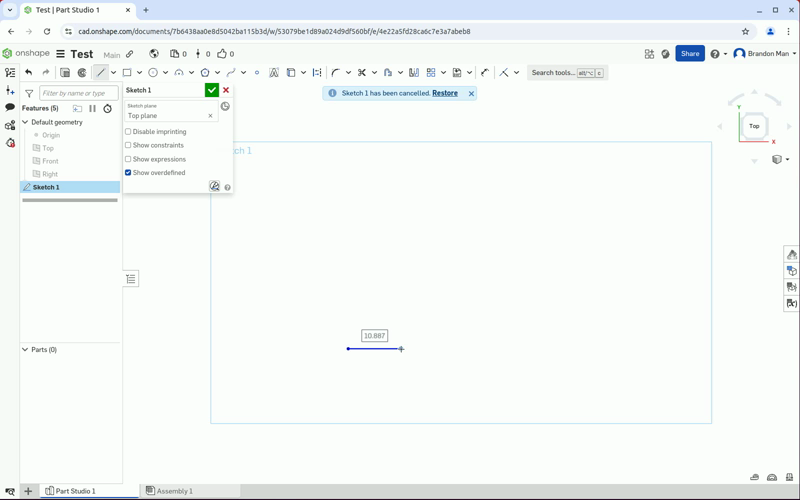
mouse_move(401, 216)
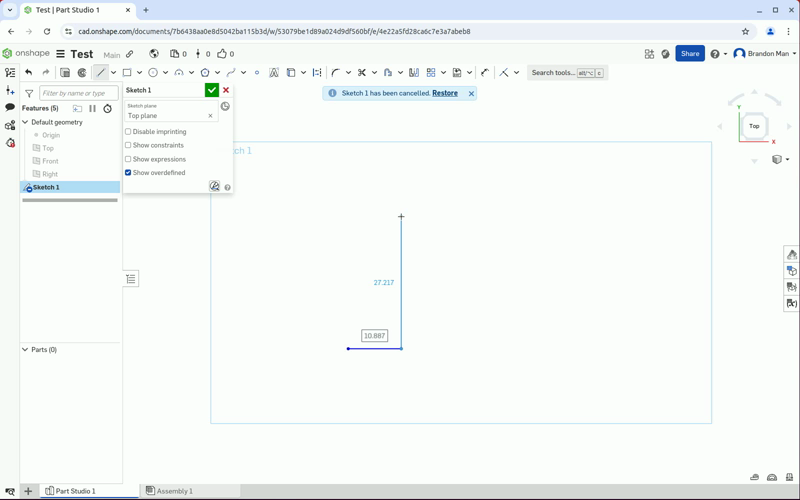
click(401, 216)
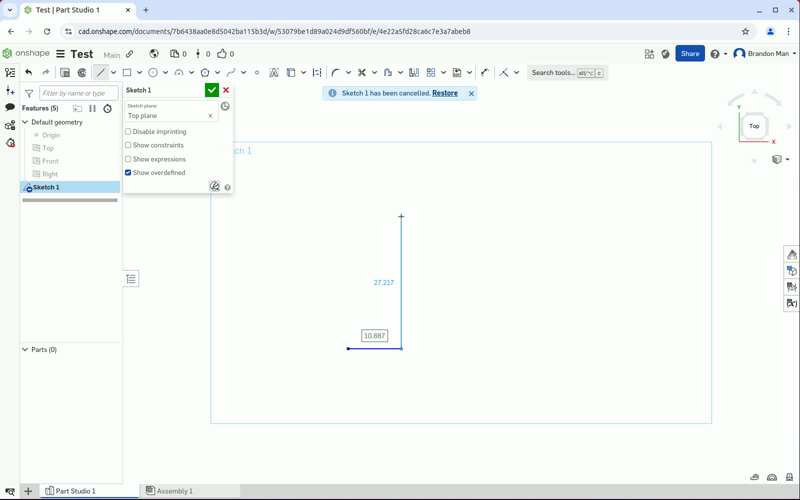
key_up(shift)
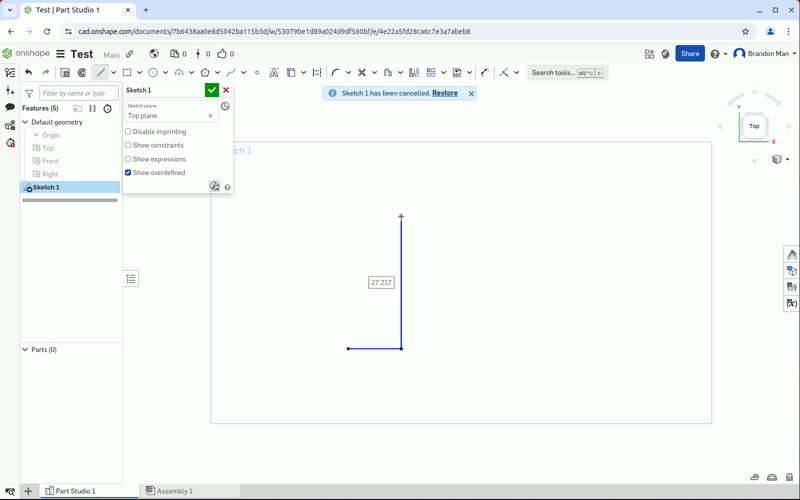
key_down(shift)
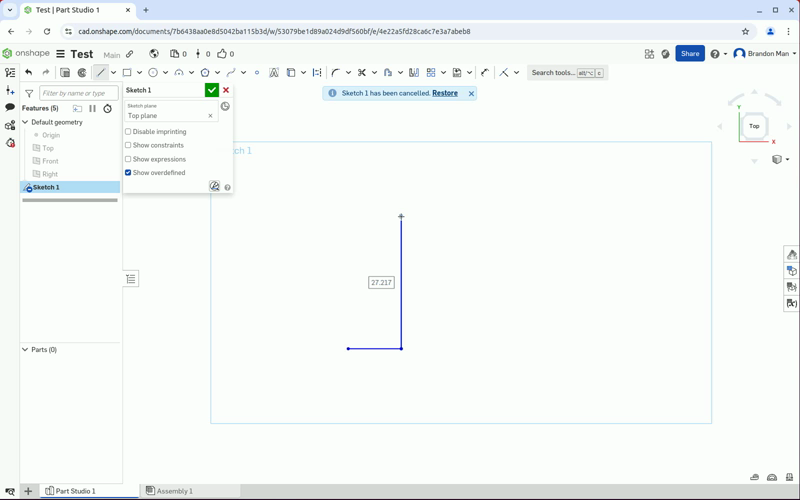
mouse_move(431, 216)
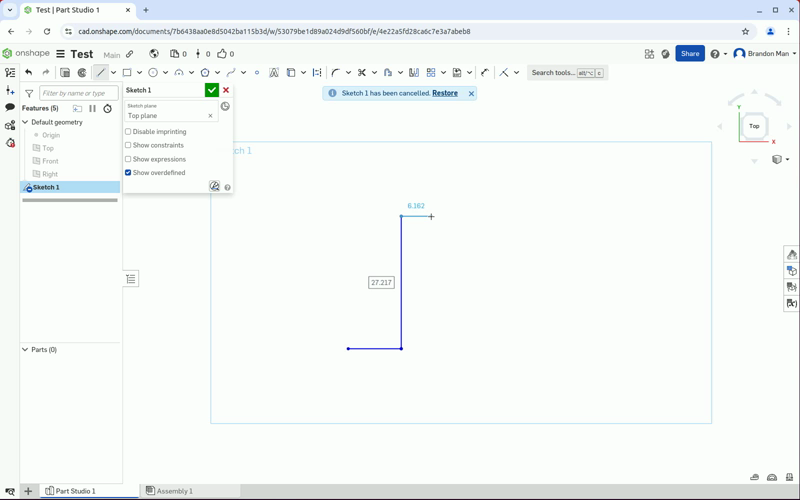
mouse_move(348, 216)
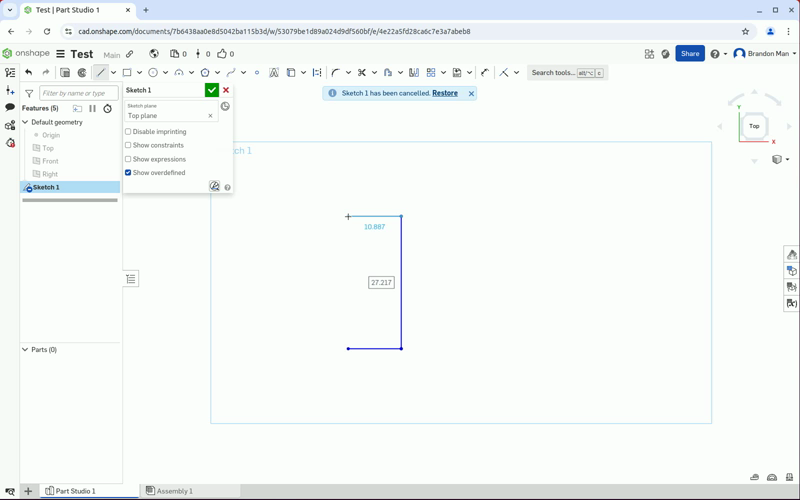
click(348, 216)
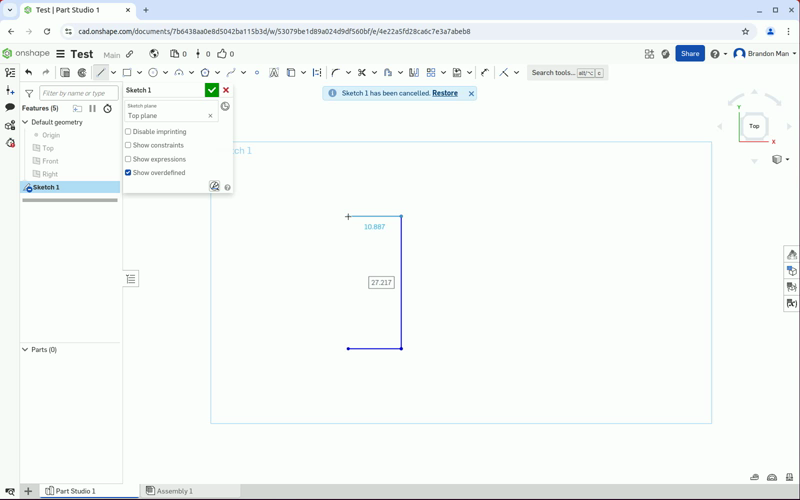
key_up(shift)
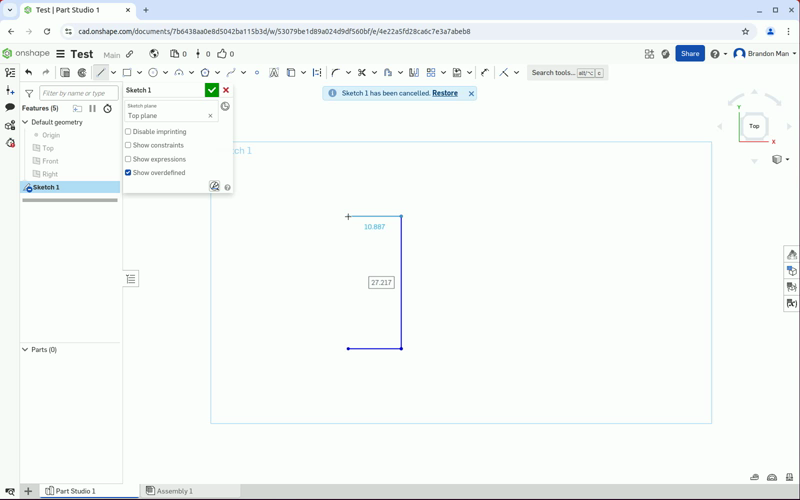
key_down(shift)
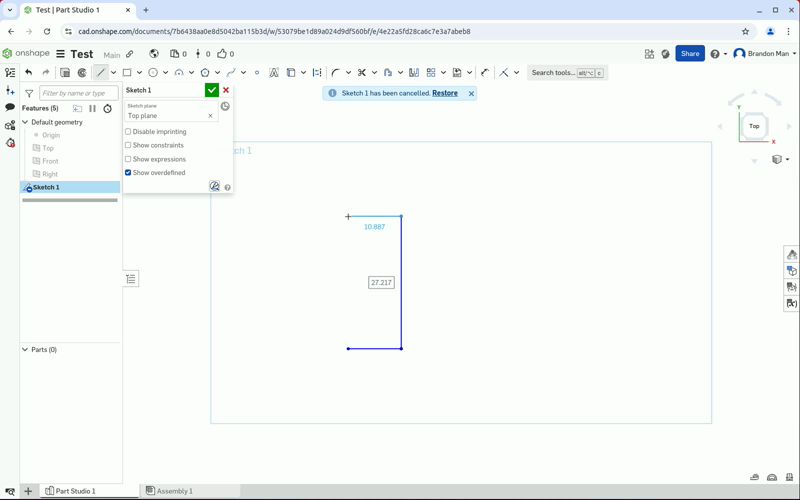
mouse_move(348, 348)
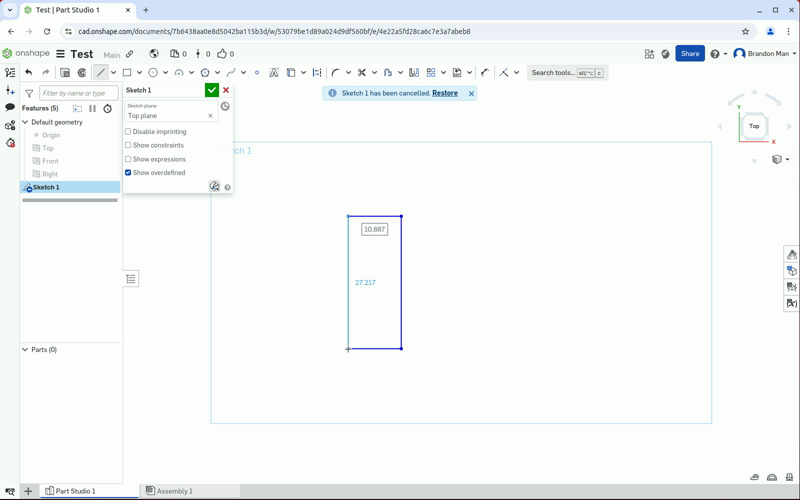
key_up(shift)
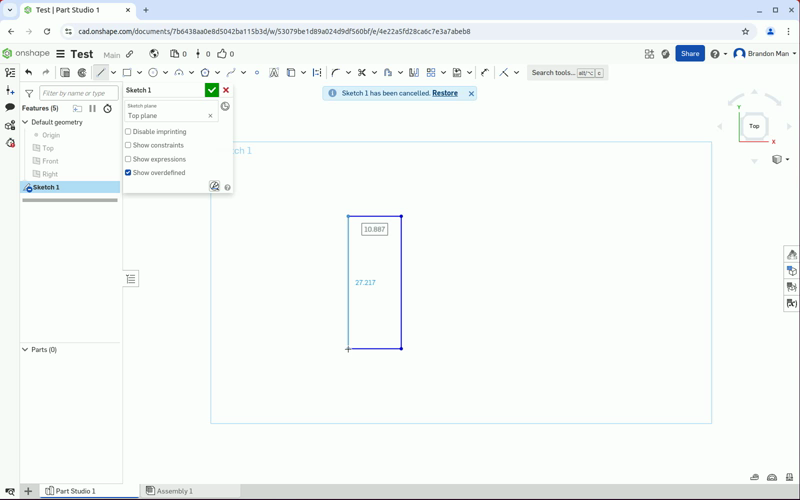
click(348, 348)
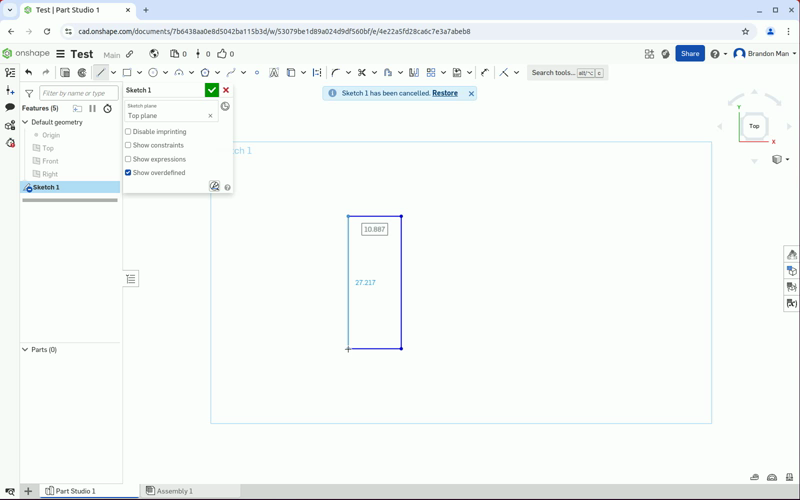
key(esc)
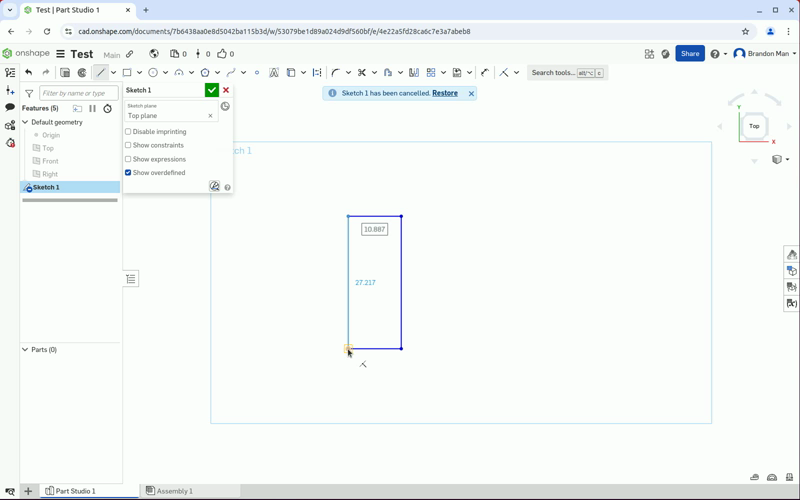
mouse_move(373, 324)
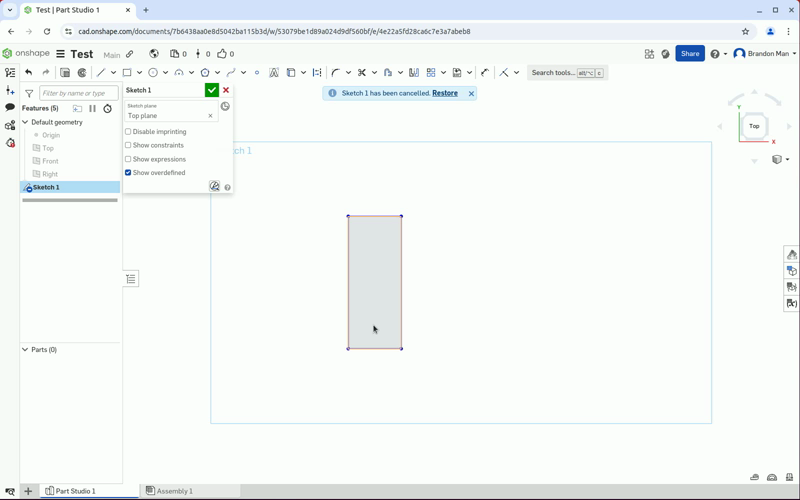
click(373, 324)
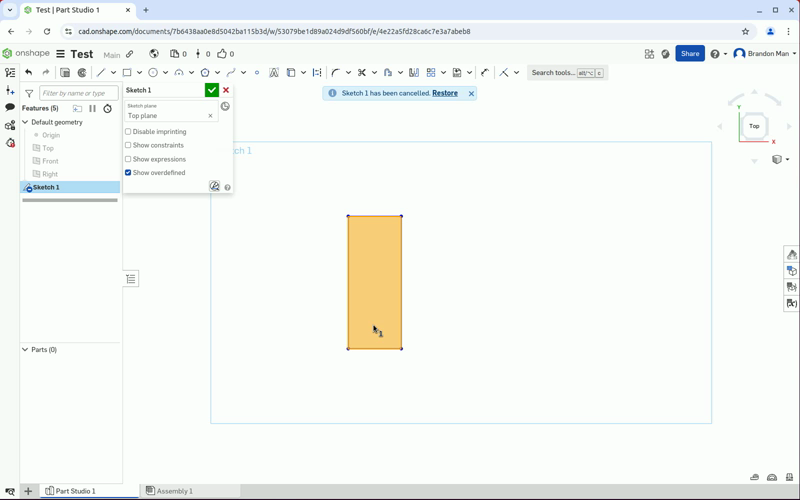
mouse_move(73, 352)
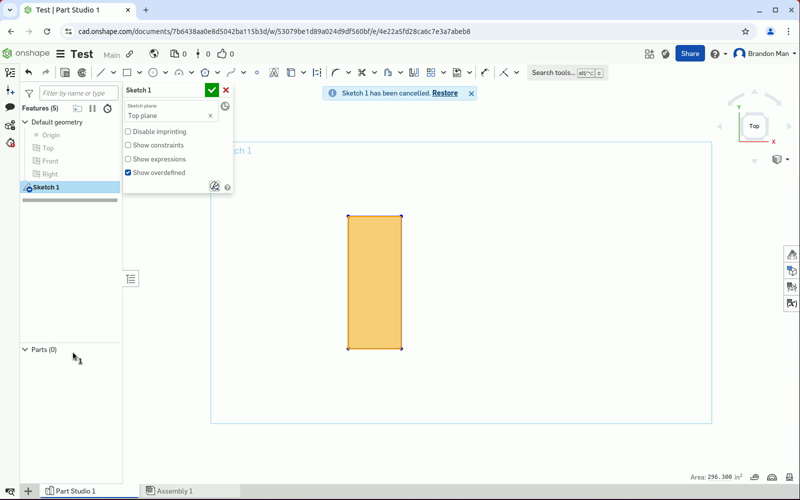
key(shift+y)
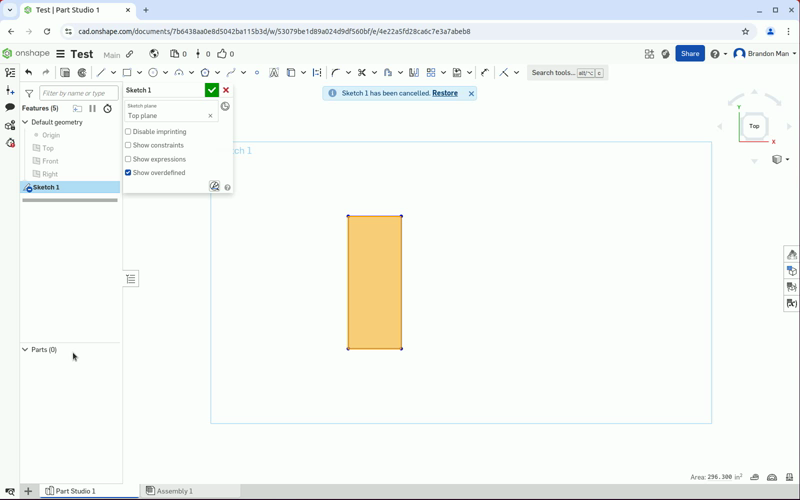
key(shift+e)
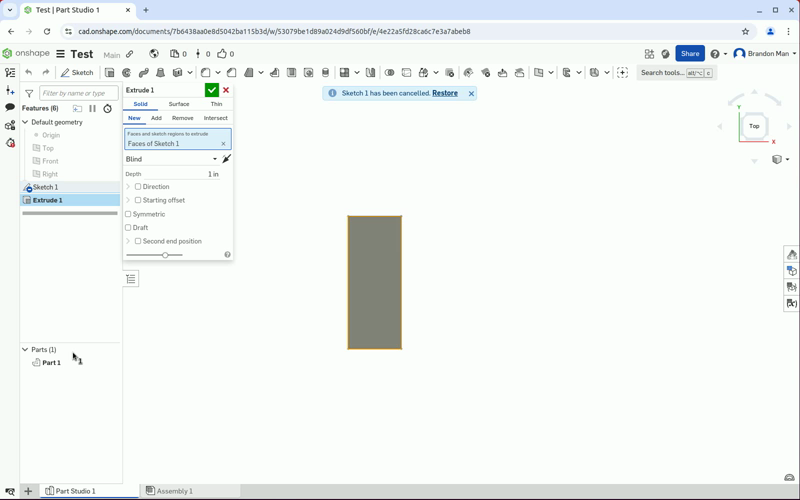
mouse_move(143, 106)
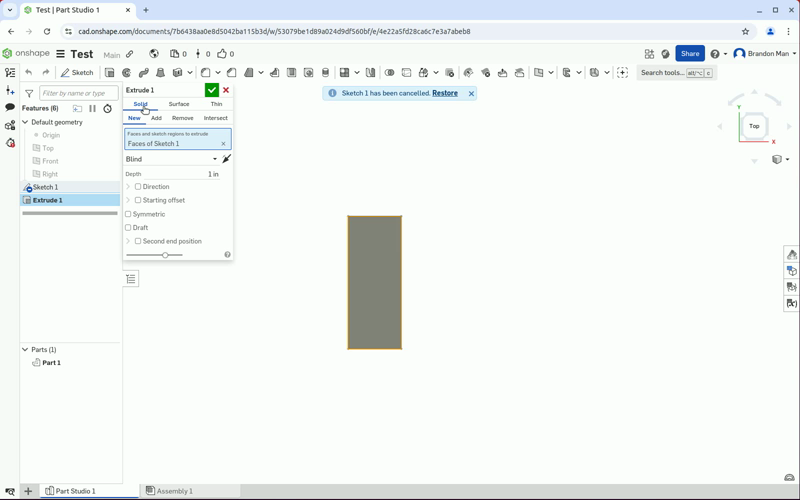
click(143, 106)
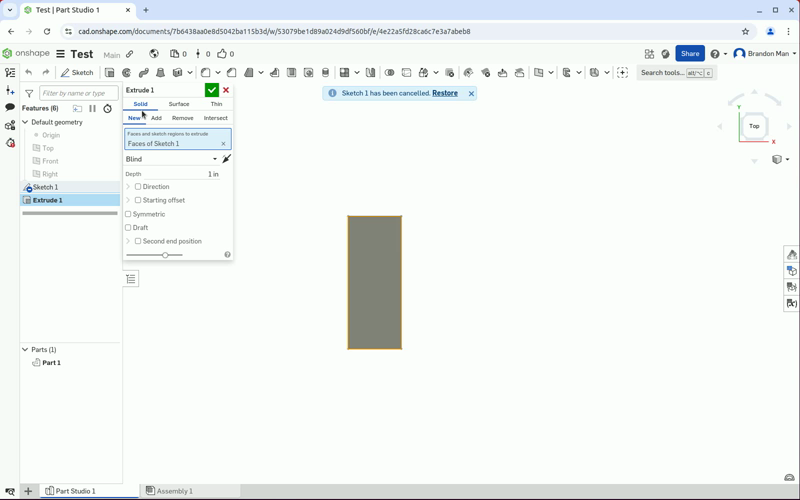
mouse_move(137, 120)
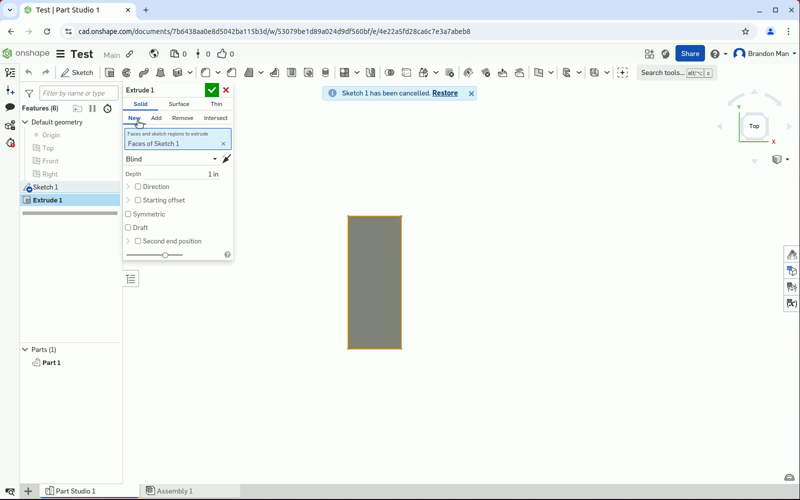
click(137, 120)
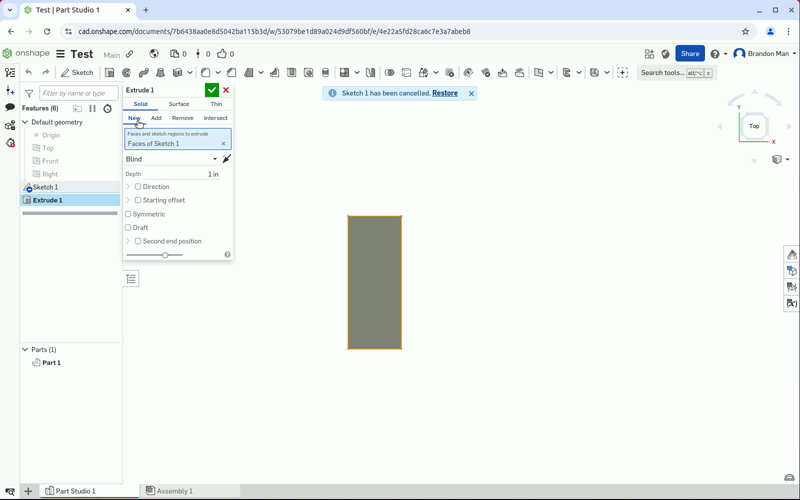
key(tab, 4)
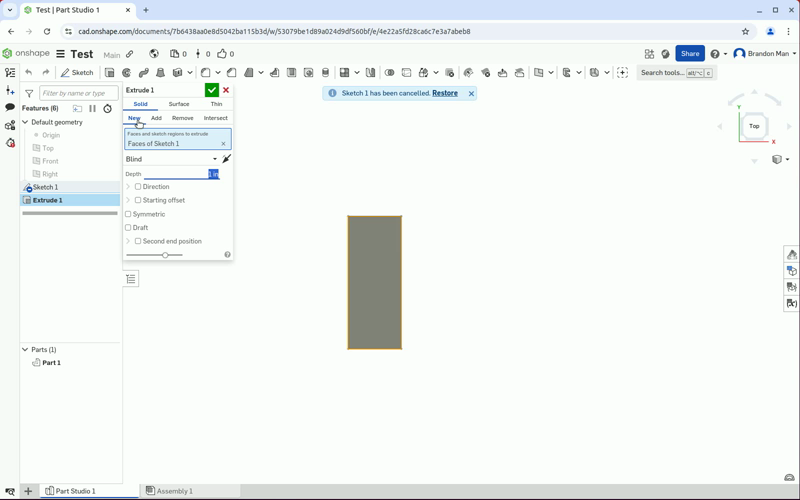
text(0.963)
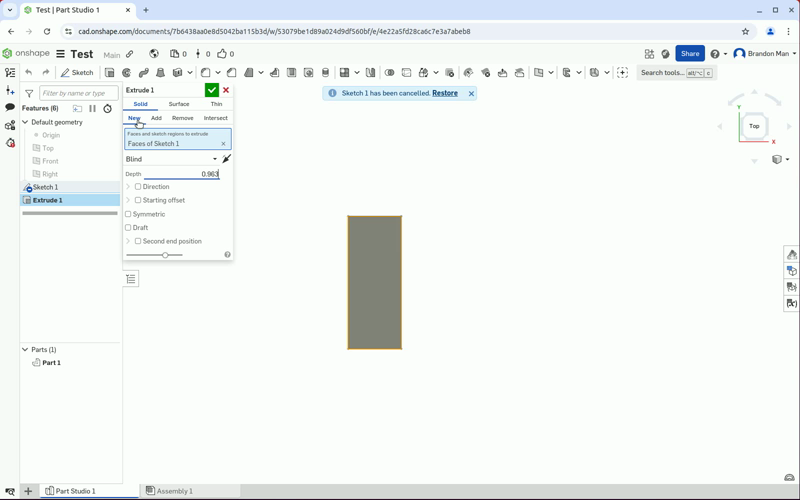
key(enter)
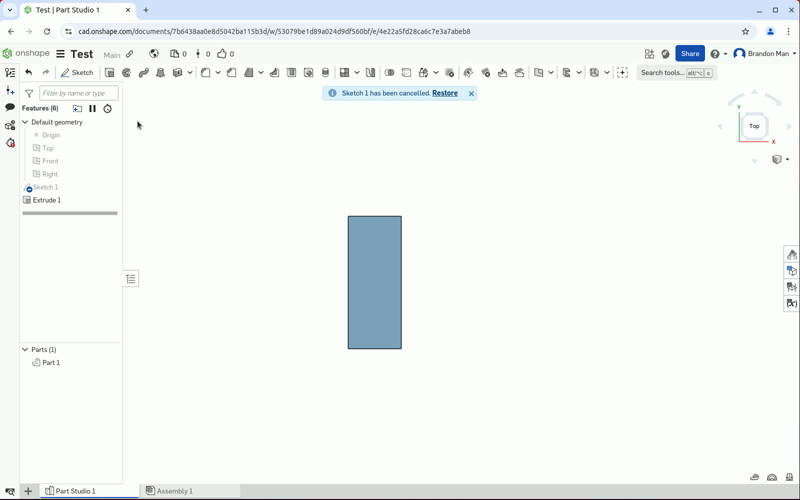
key(shift+h)
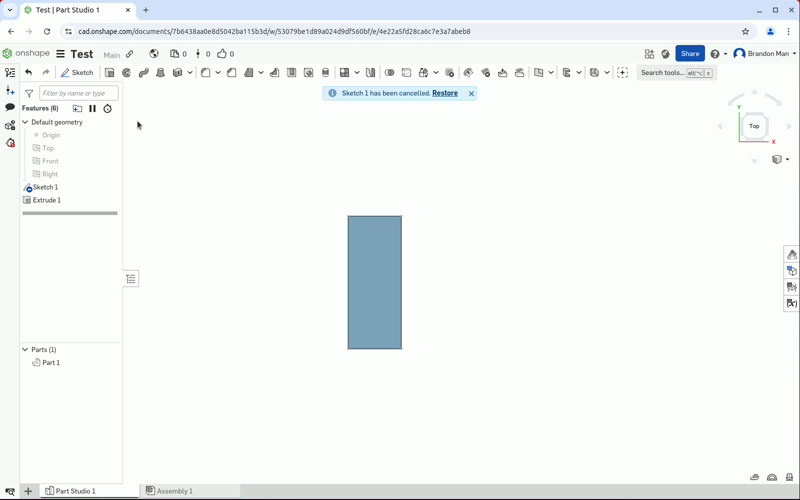
key(shift+h)
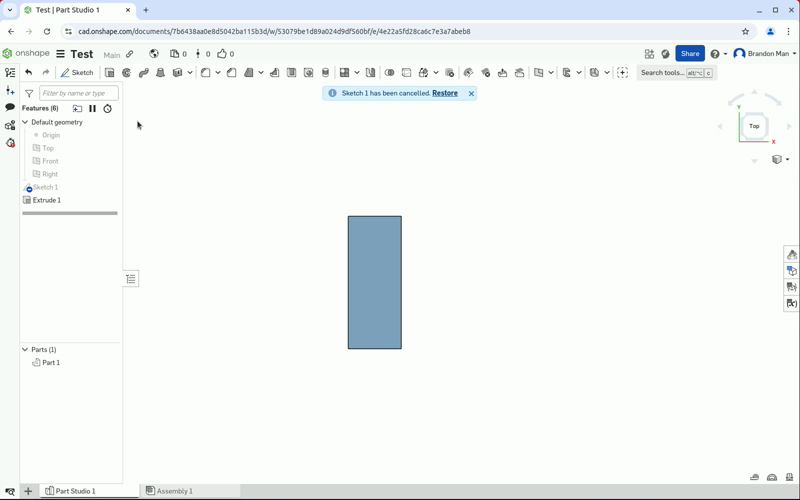
mouse_move(73, 189)
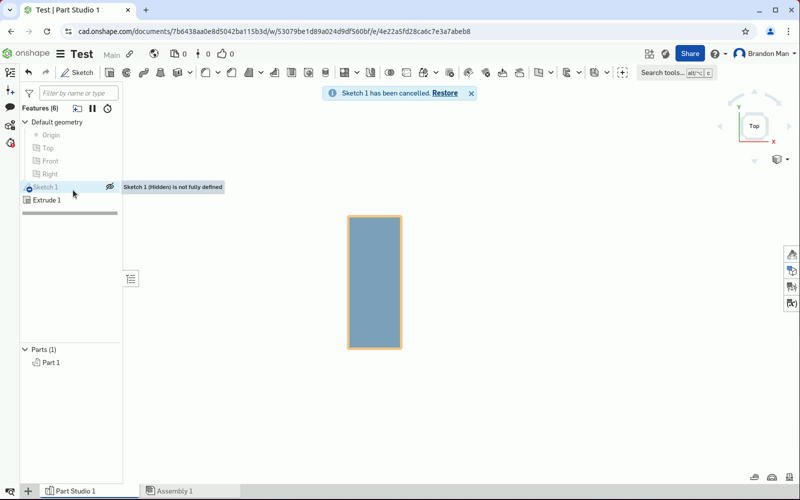
click(73, 189)
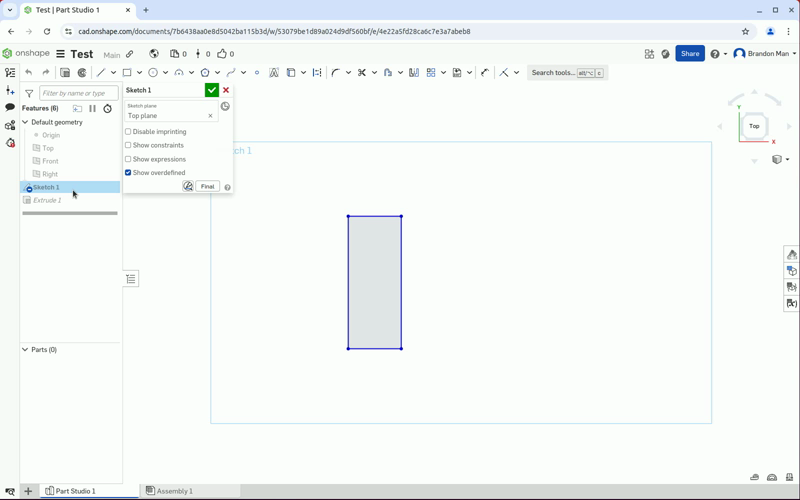
mouse_move(229, 92)
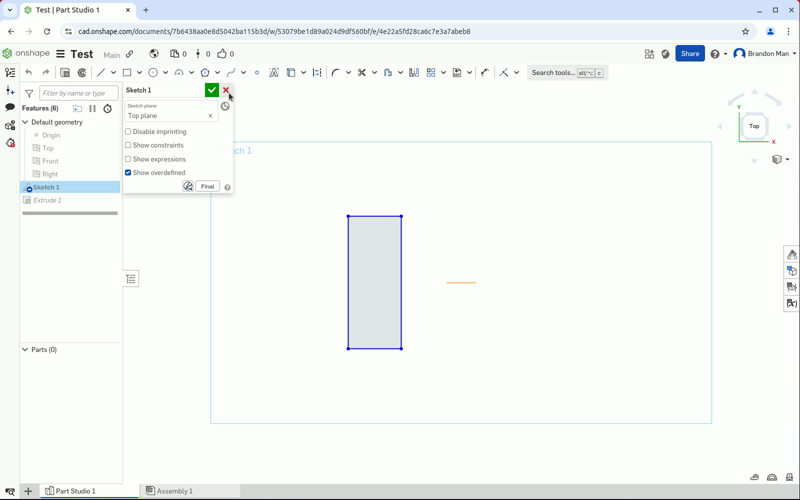
click(229, 92)
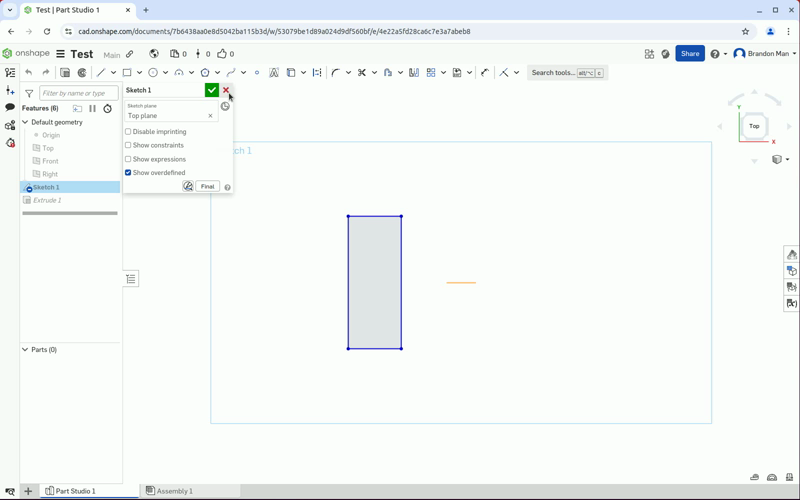
key(shift+s)
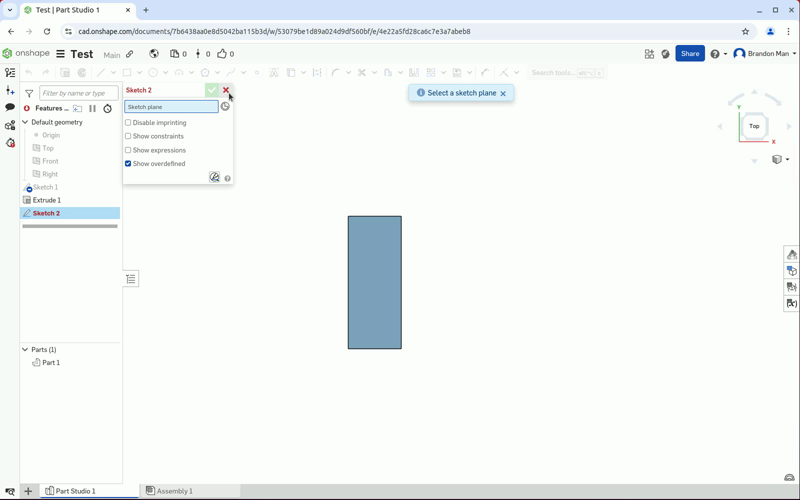
mouse_move(73, 150)
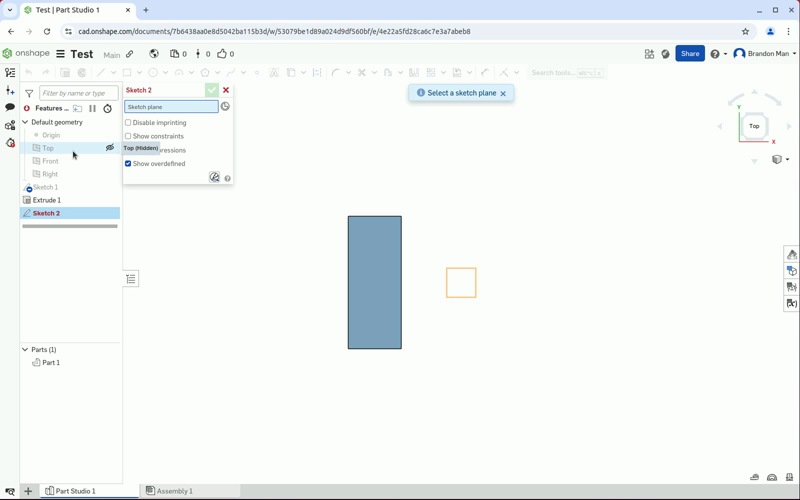
click(73, 150)
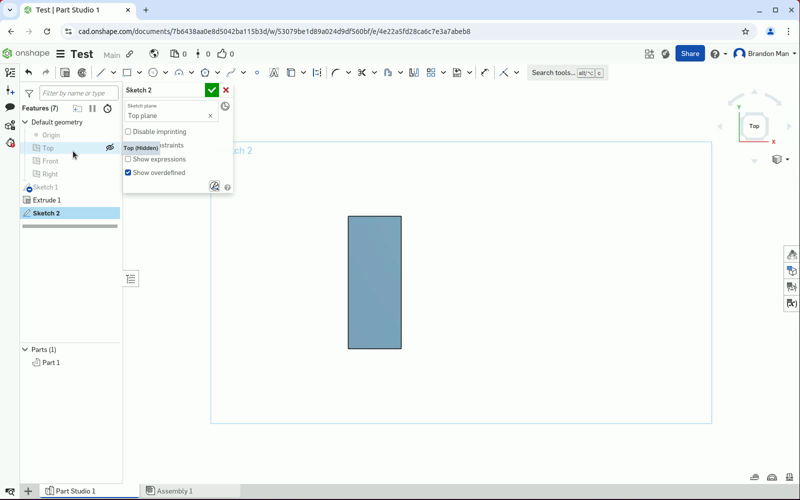
mouse_move(73, 352)
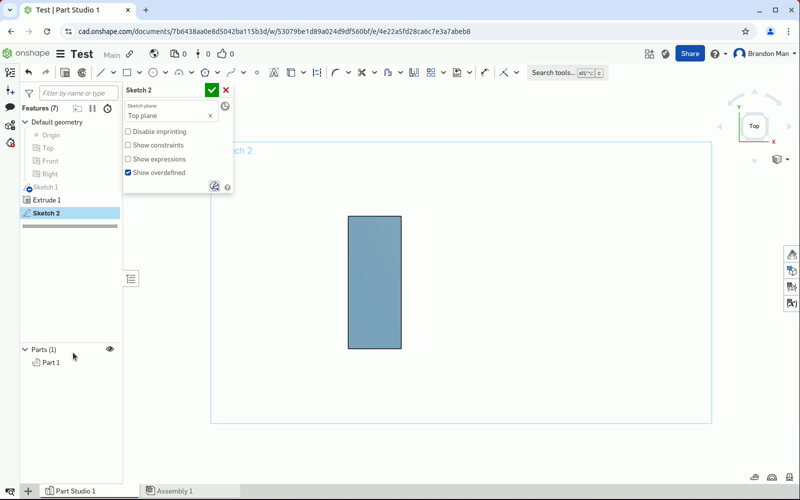
key(y)
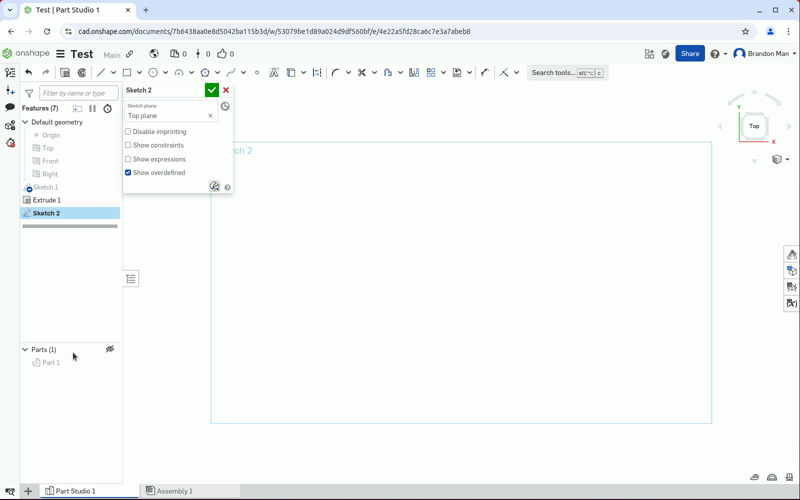
key(l)
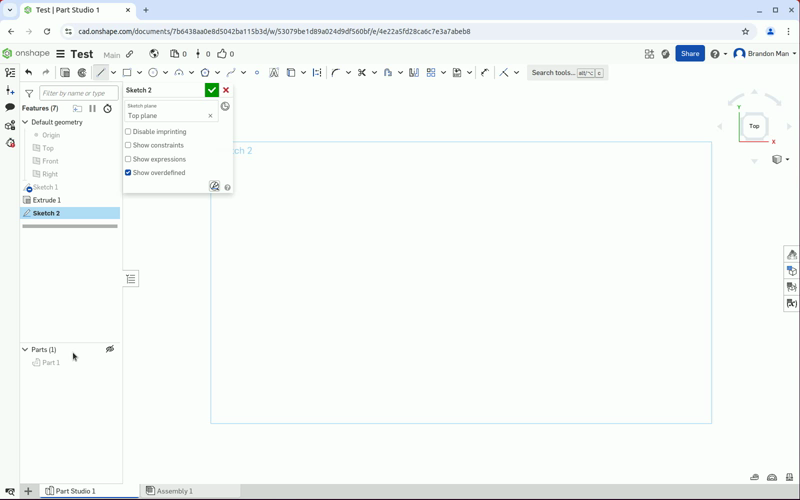
key_down(shift)
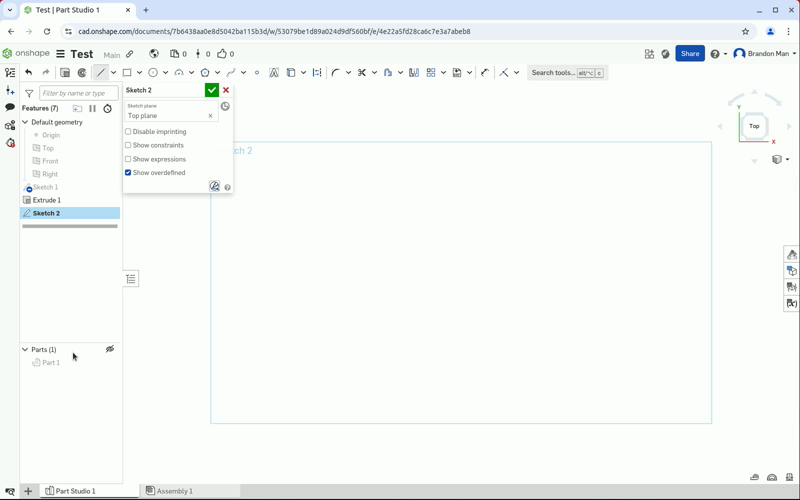
mouse_move(433, 348)
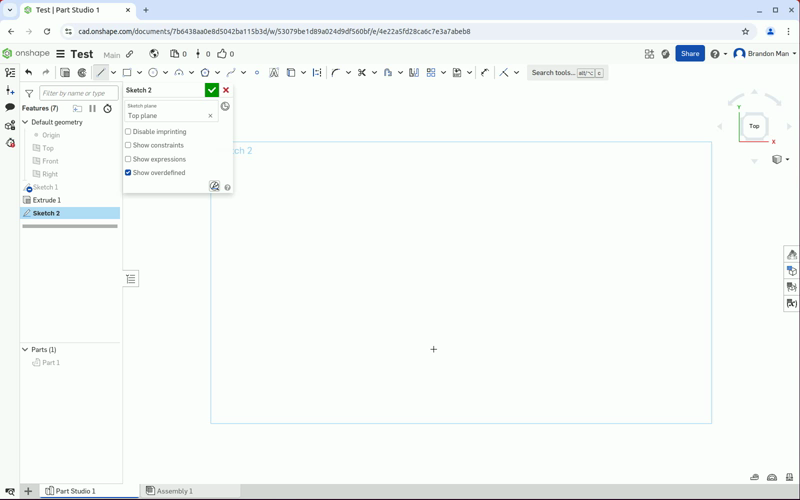
click(433, 348)
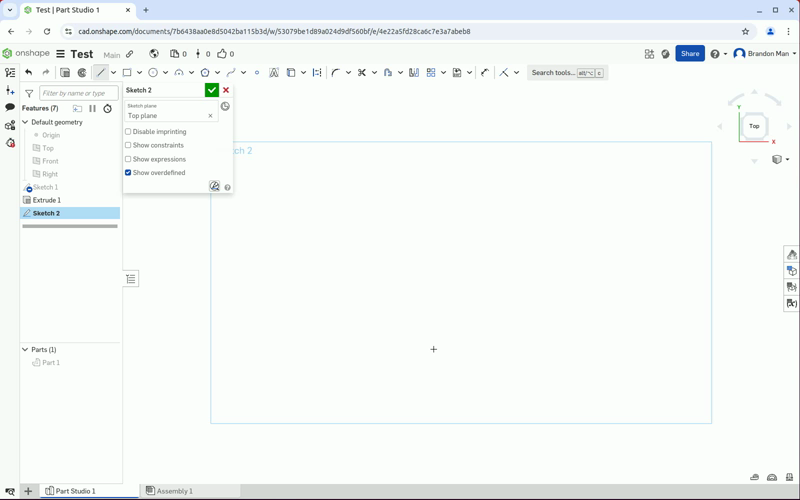
key_up(shift)
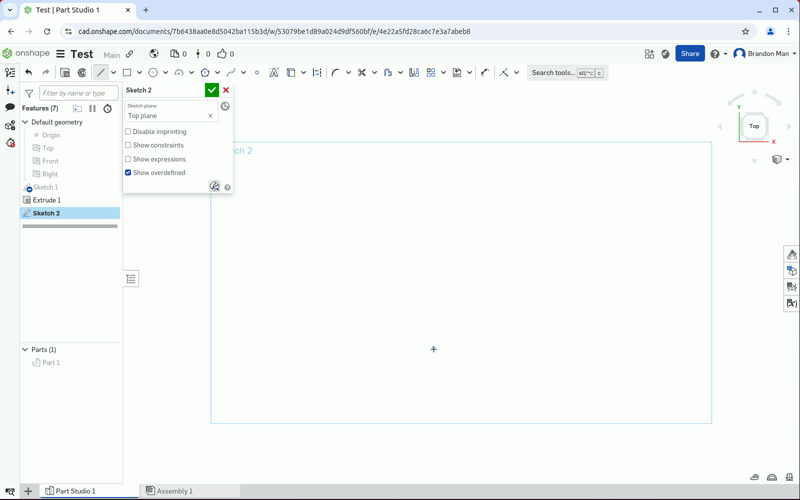
key_down(shift)
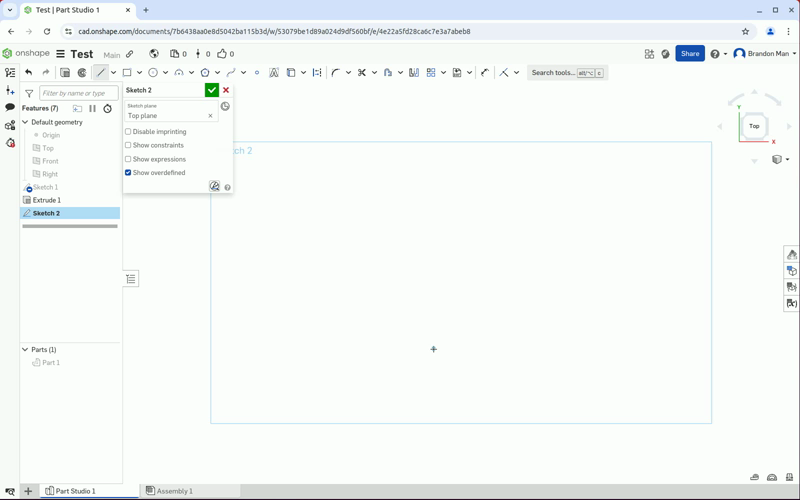
mouse_move(463, 348)
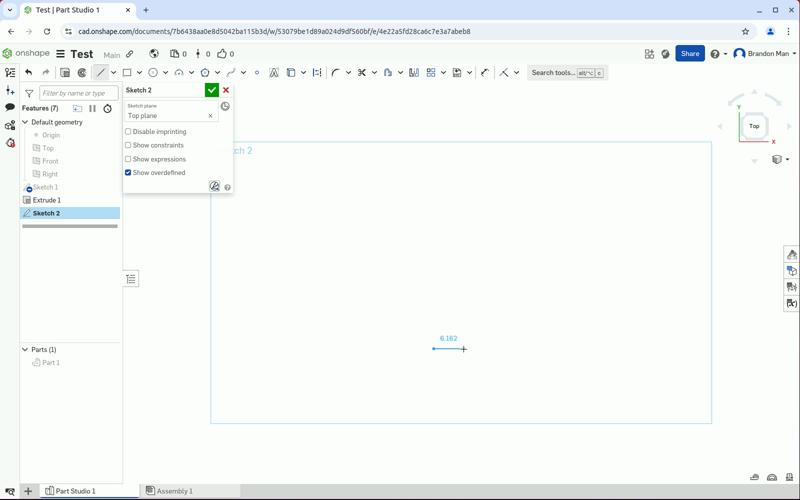
mouse_move(486, 348)
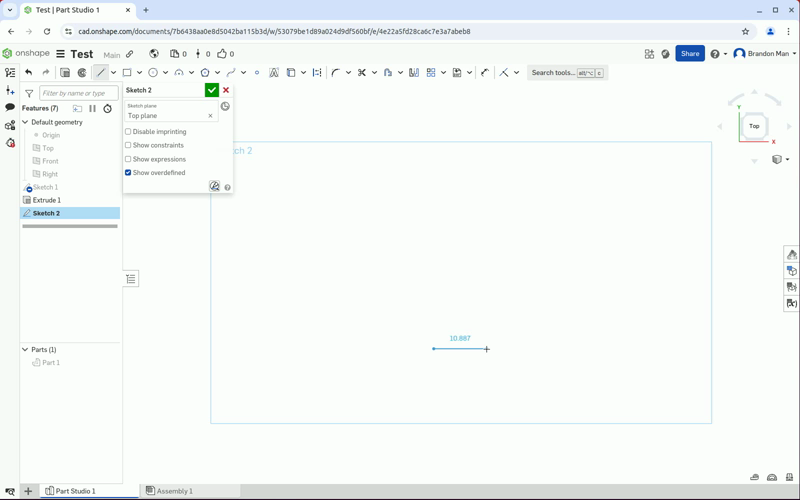
click(486, 348)
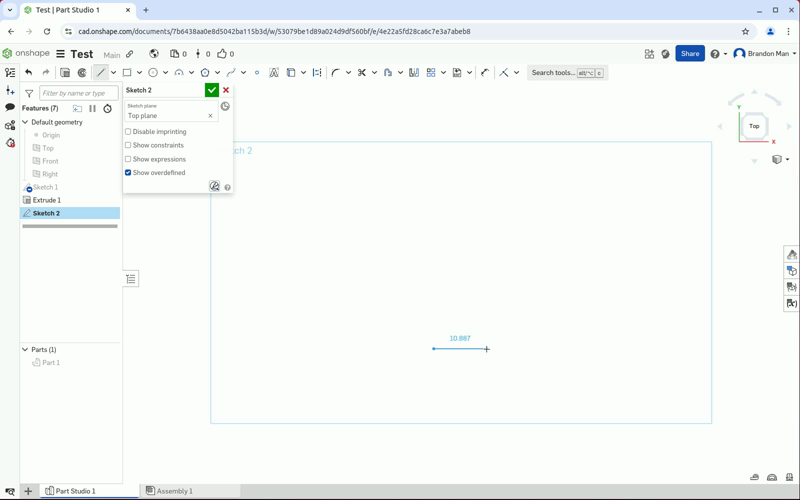
key_up(shift)
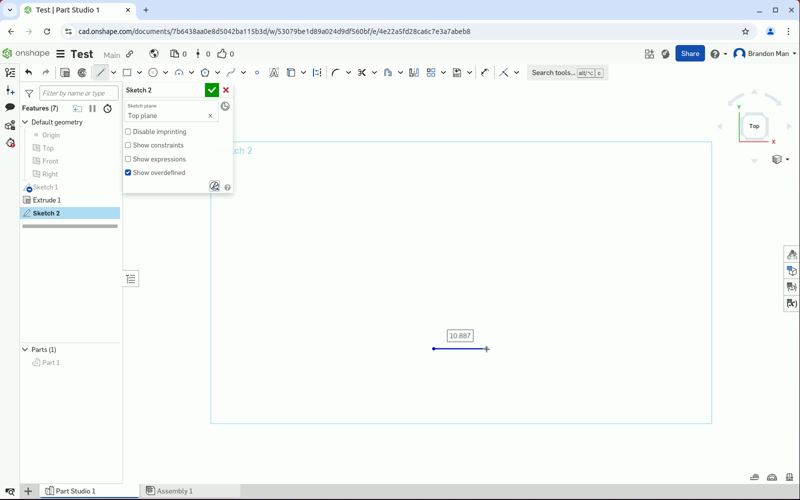
key_down(shift)
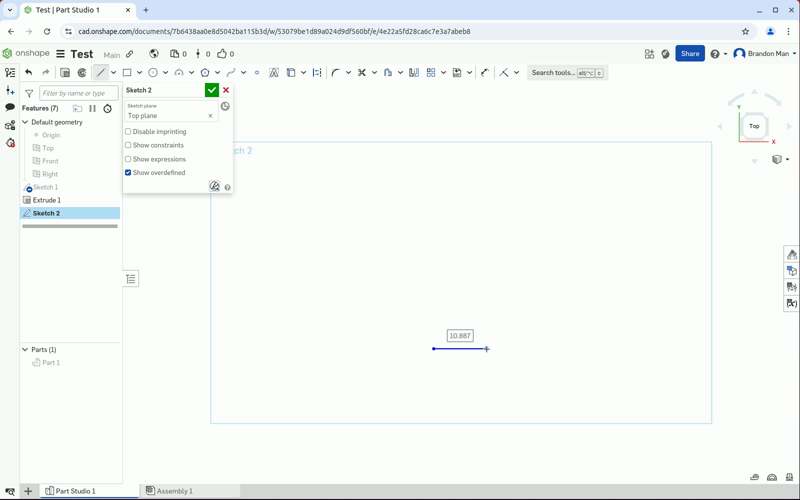
mouse_move(486, 216)
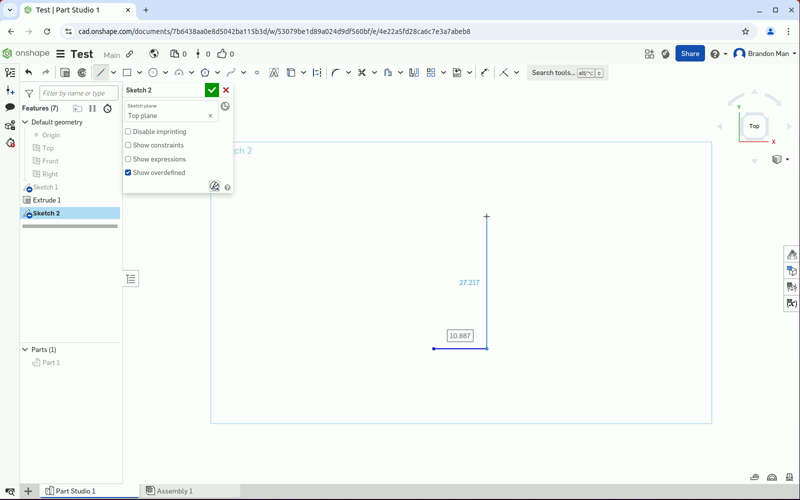
click(486, 216)
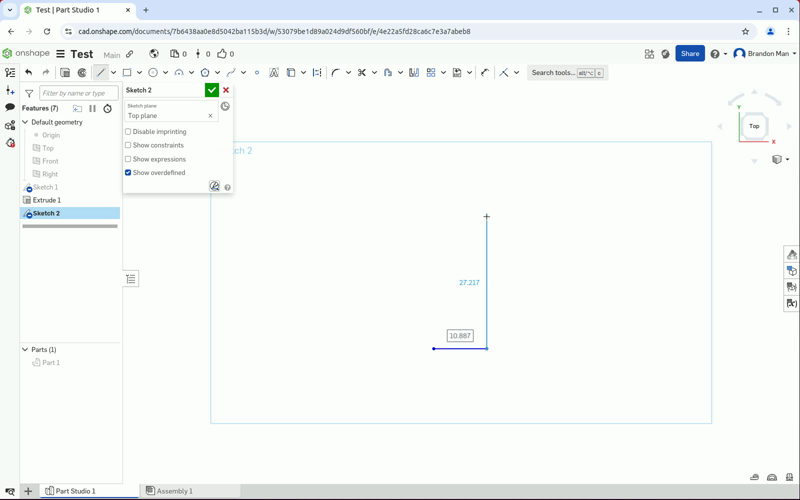
key_up(shift)
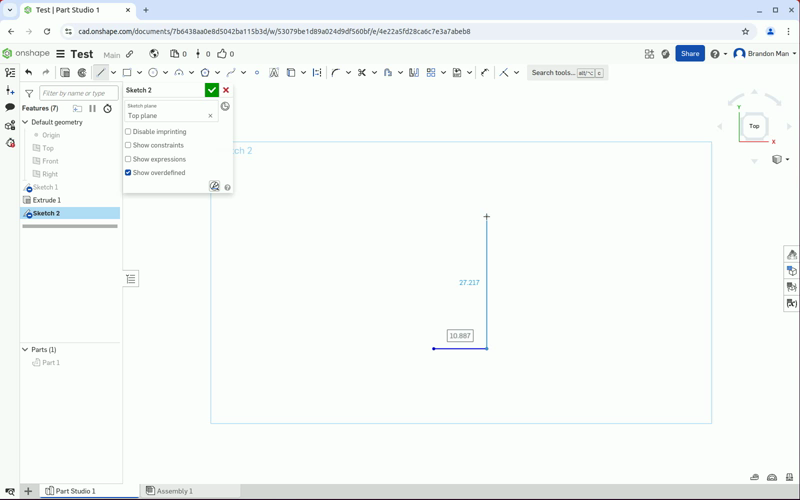
key_down(shift)
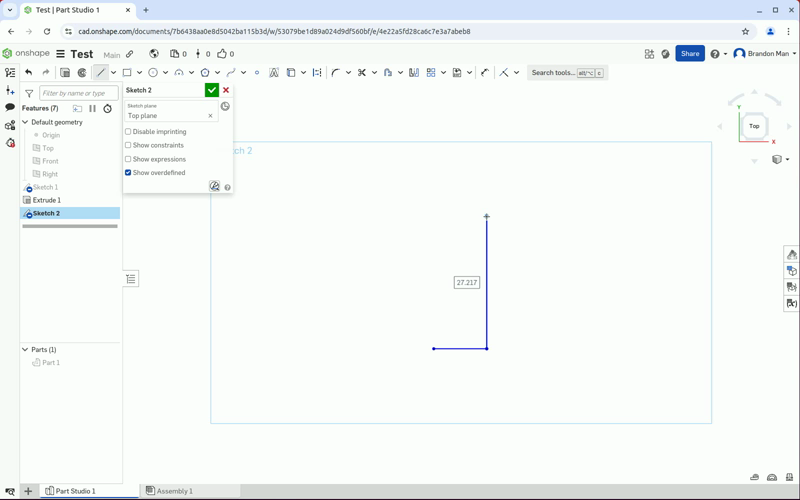
mouse_move(516, 216)
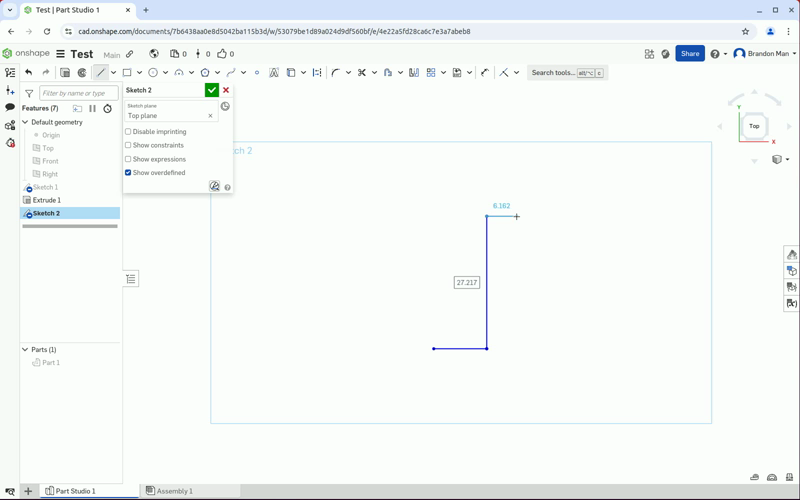
mouse_move(433, 216)
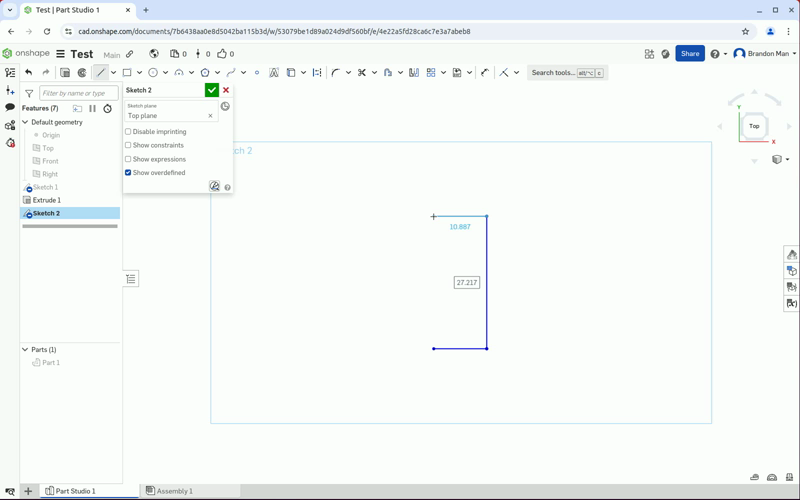
click(433, 216)
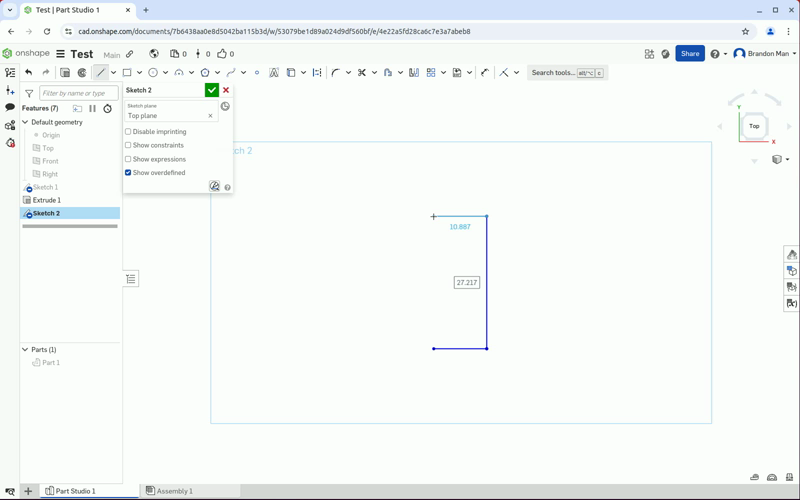
key_up(shift)
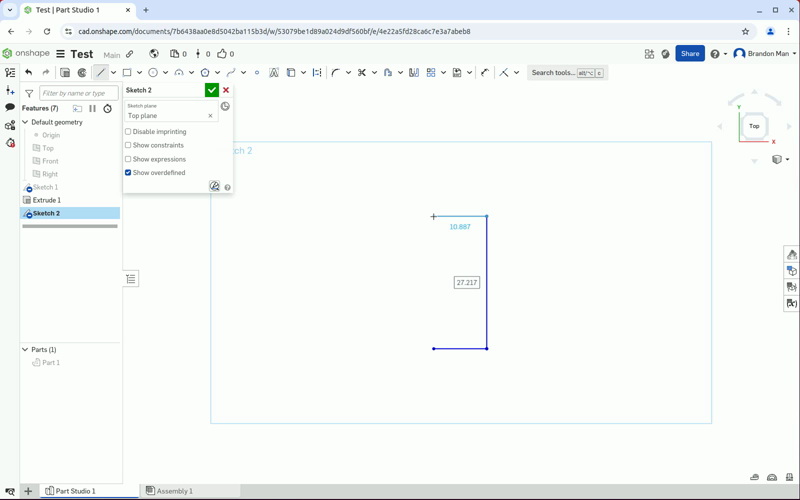
key_down(shift)
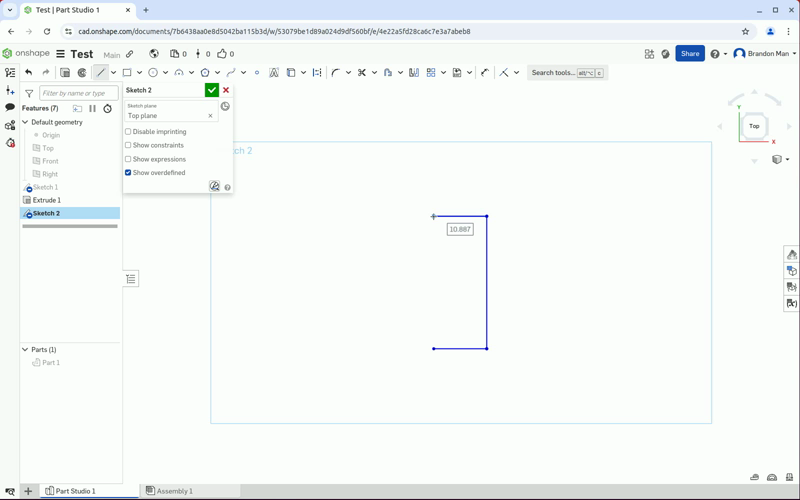
mouse_move(433, 348)
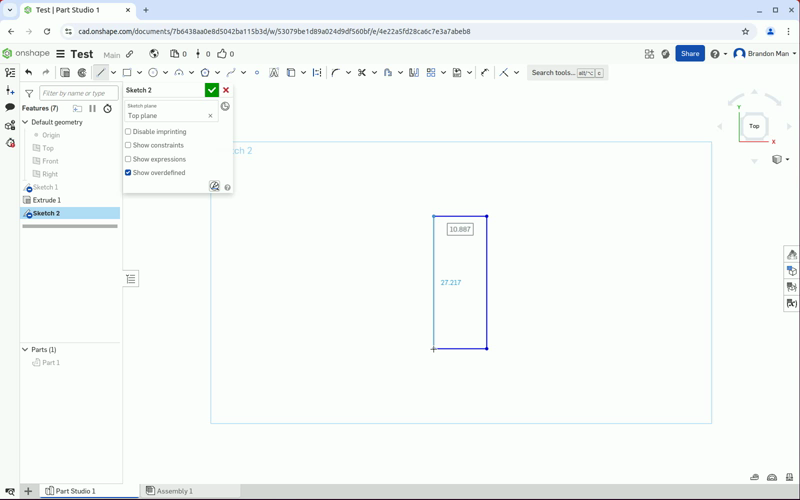
key_up(shift)
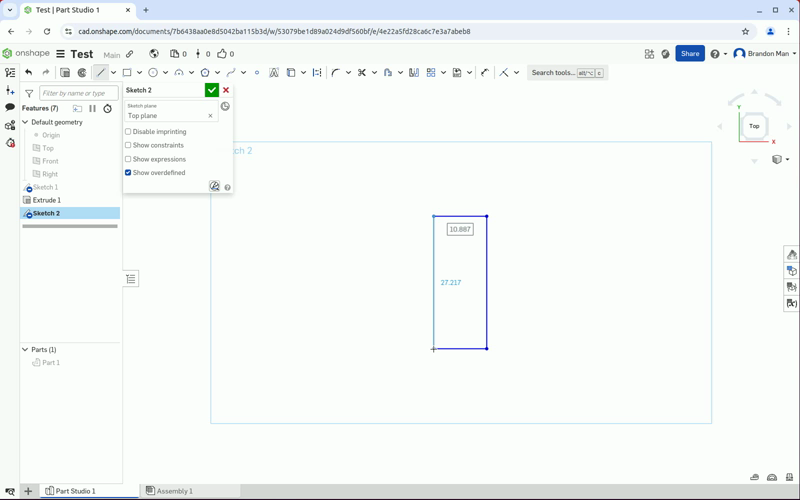
click(433, 348)
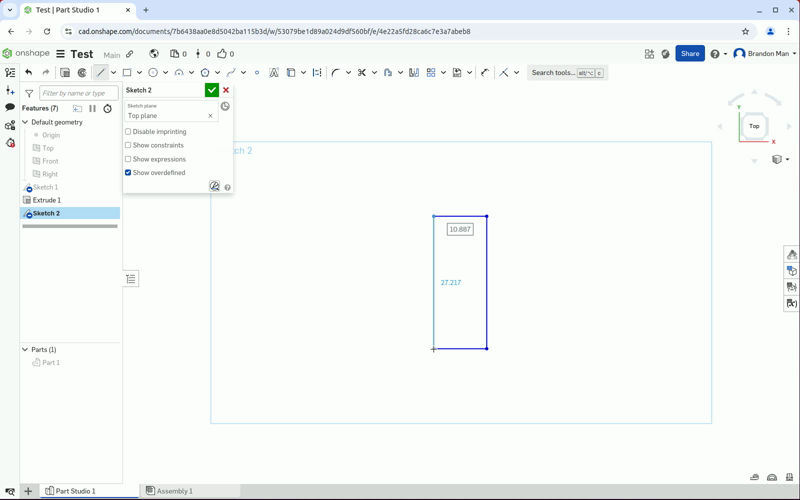
key(esc)
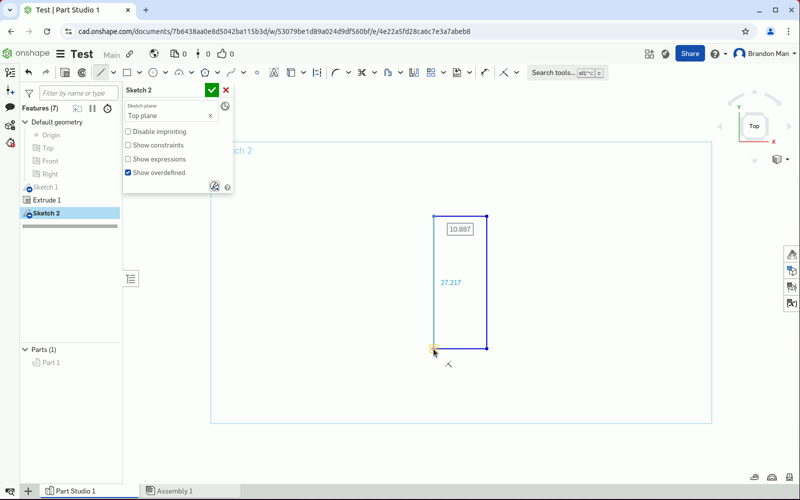
mouse_move(460, 245)
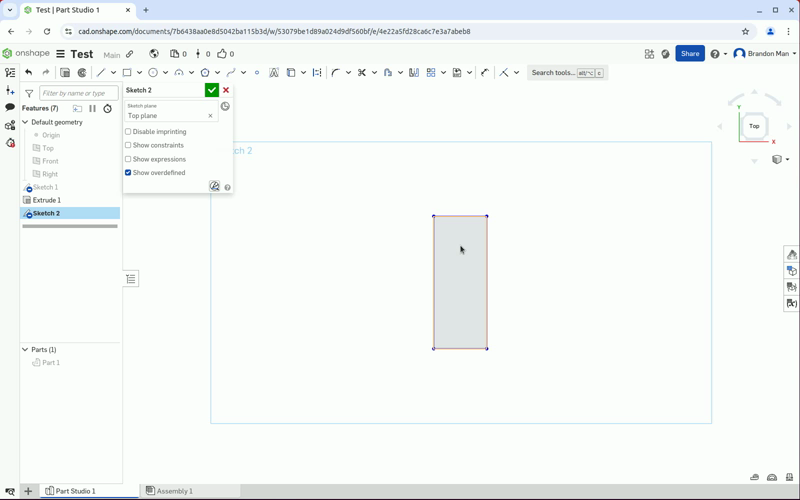
click(460, 245)
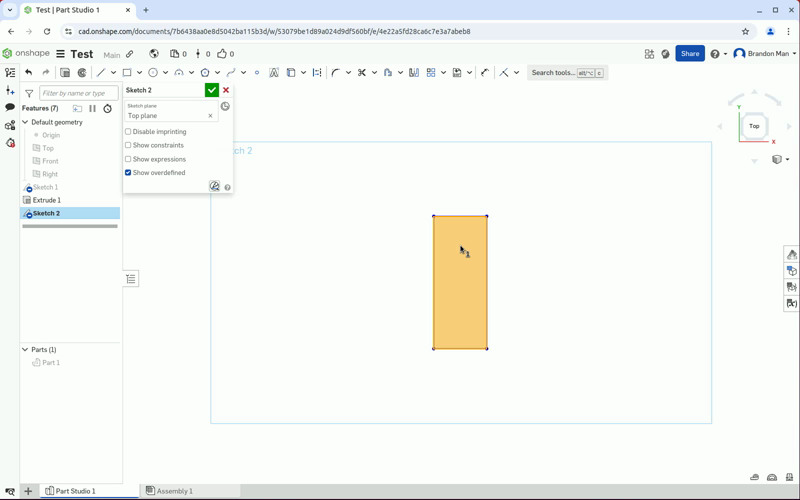
mouse_move(73, 352)
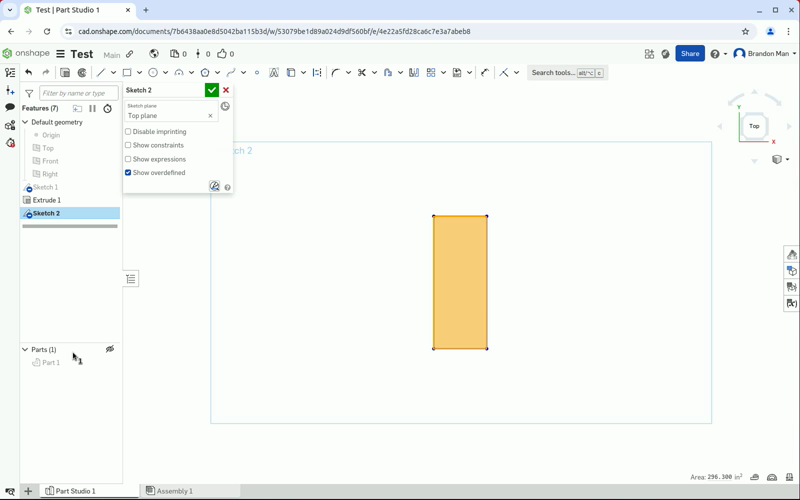
key(shift+y)
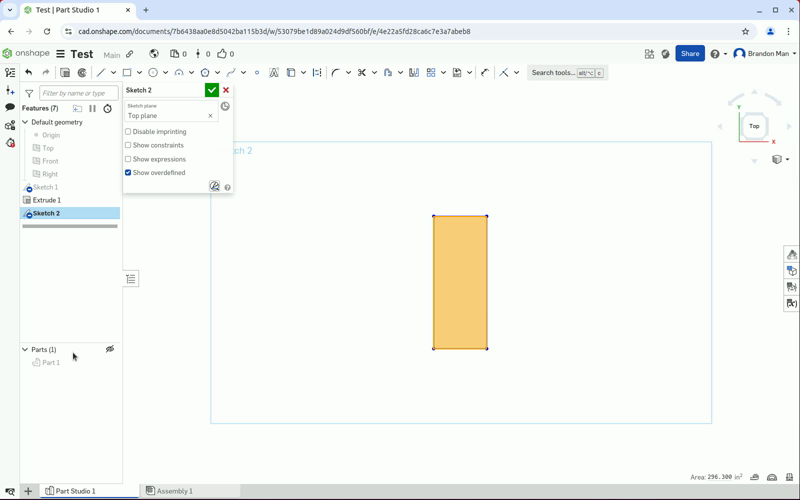
key(shift+e)
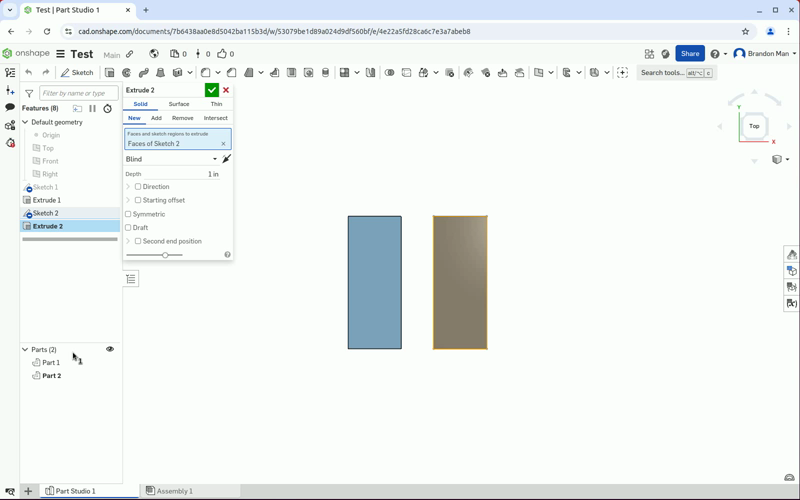
mouse_move(143, 106)
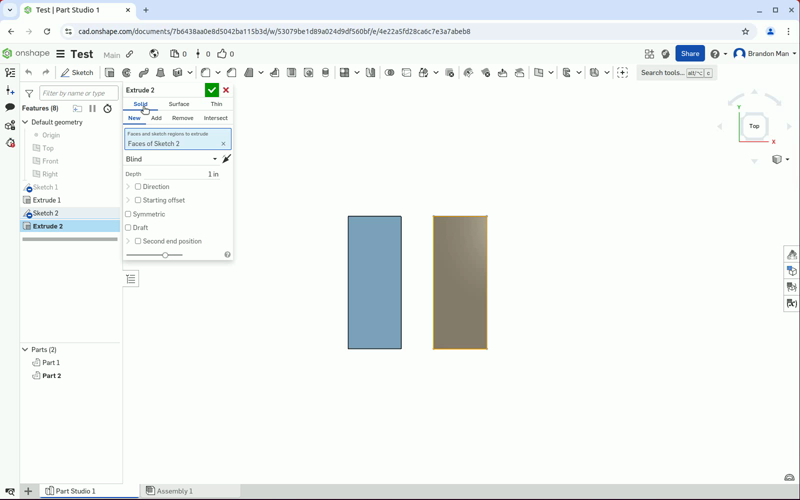
click(143, 106)
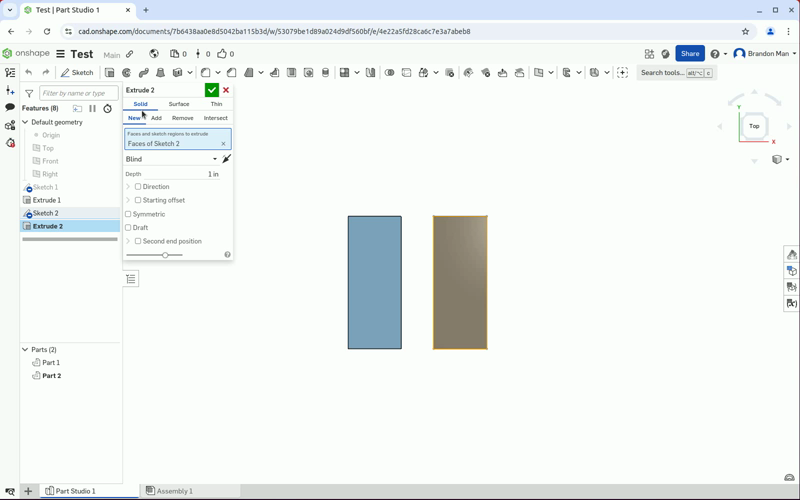
mouse_move(137, 120)
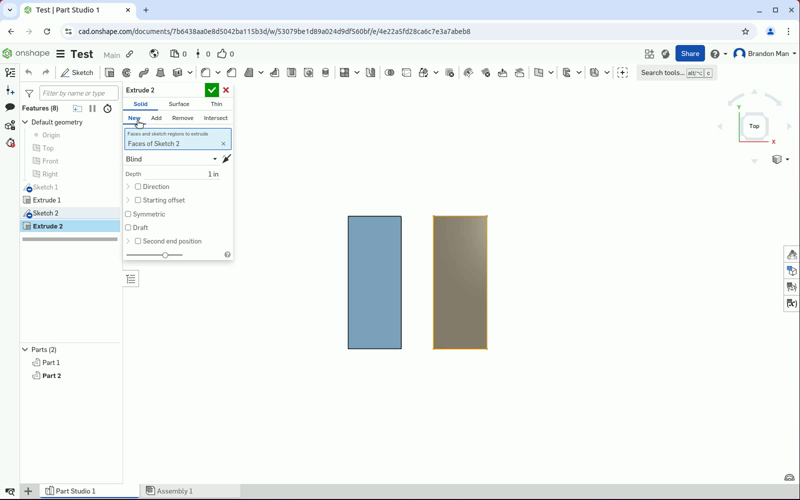
click(137, 120)
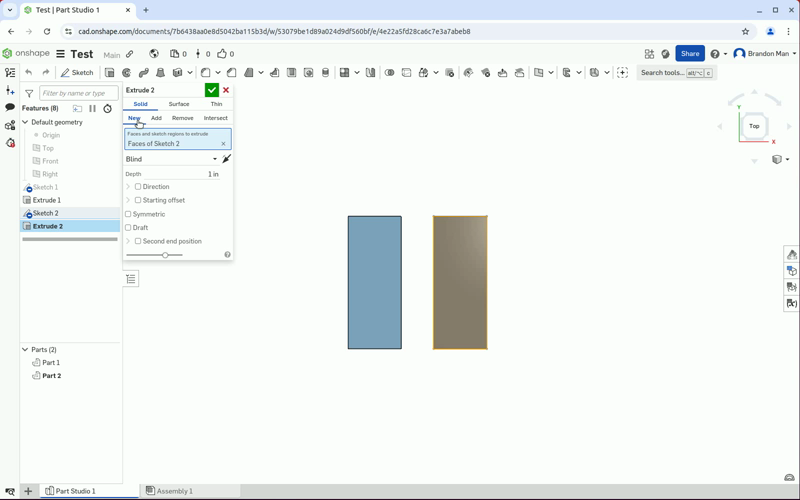
key(tab, 4)
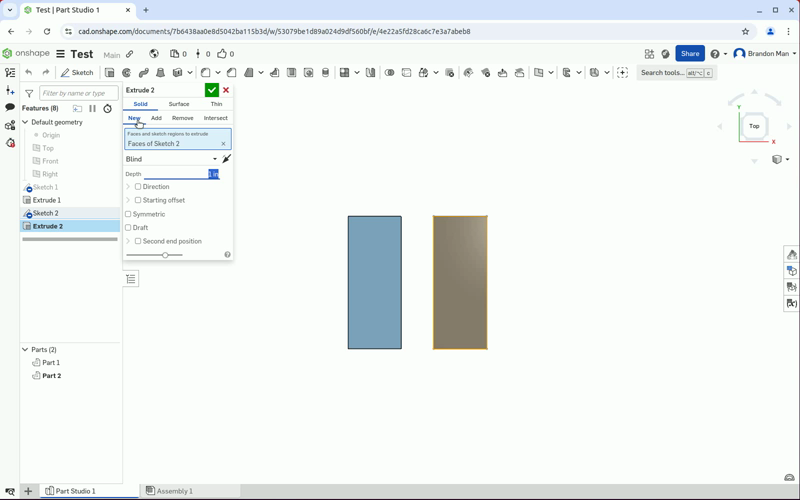
text(0.963)
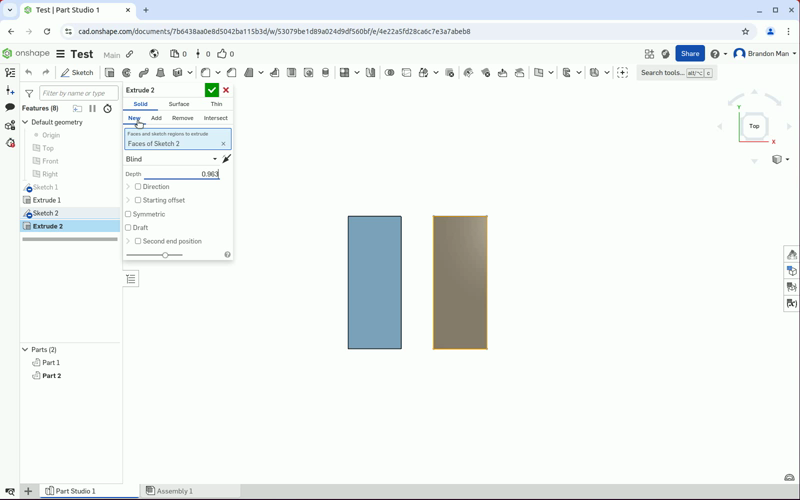
key(enter)
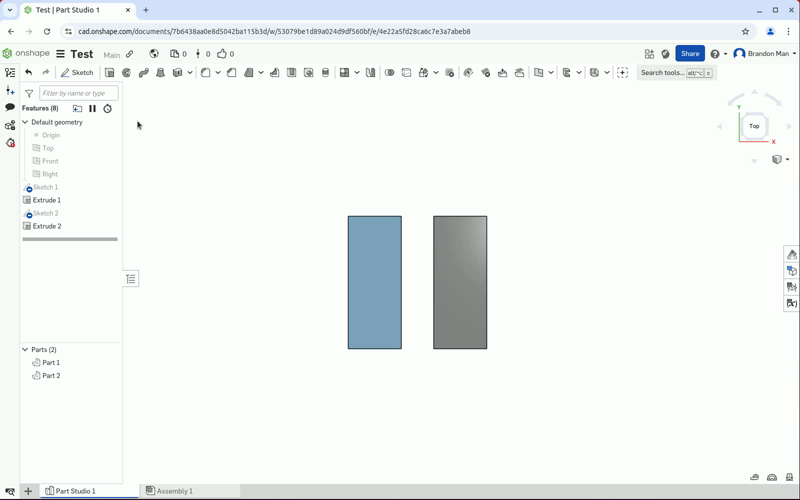
key(shift+h)
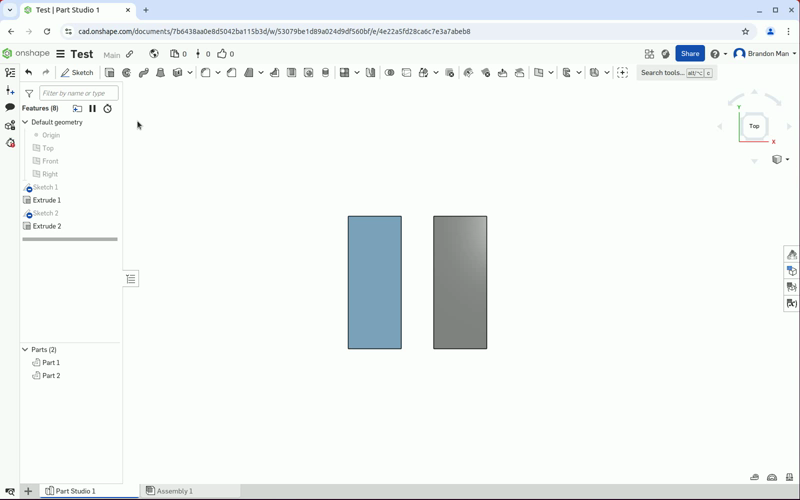
key(shift+h)
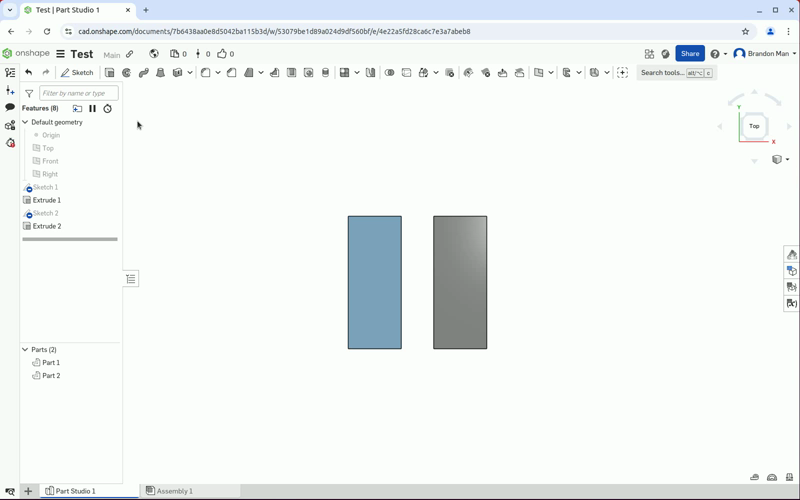
mouse_move(73, 189)
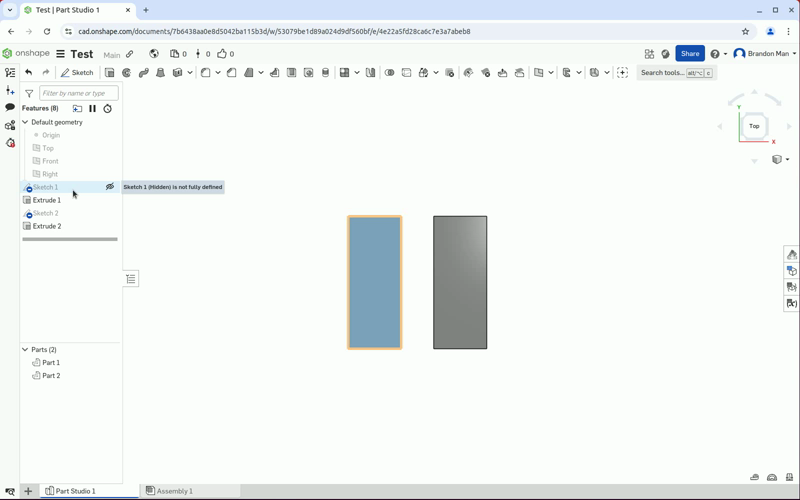
click(73, 189)
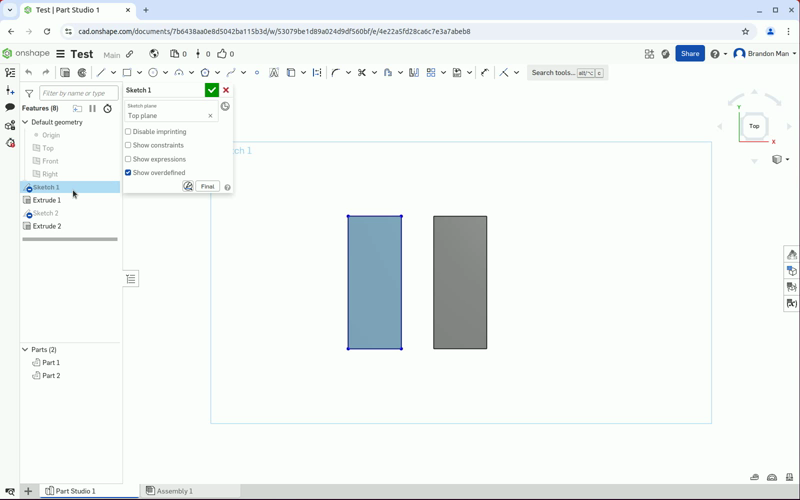
mouse_move(229, 92)
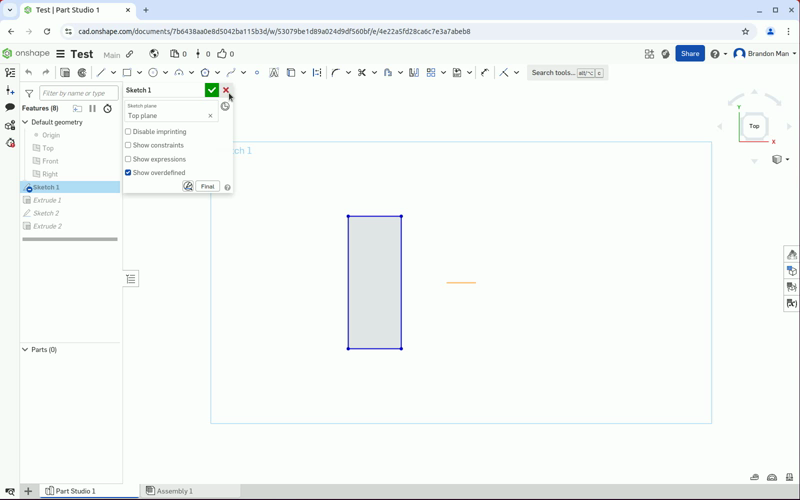
click(229, 92)
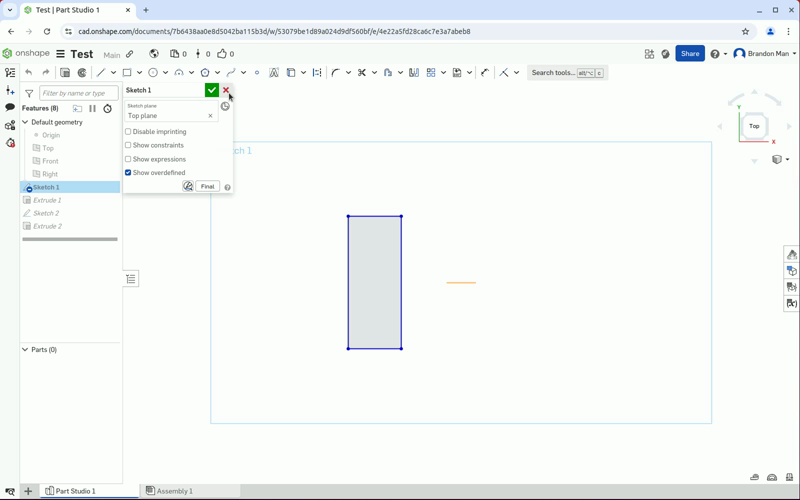
key(shift+s)
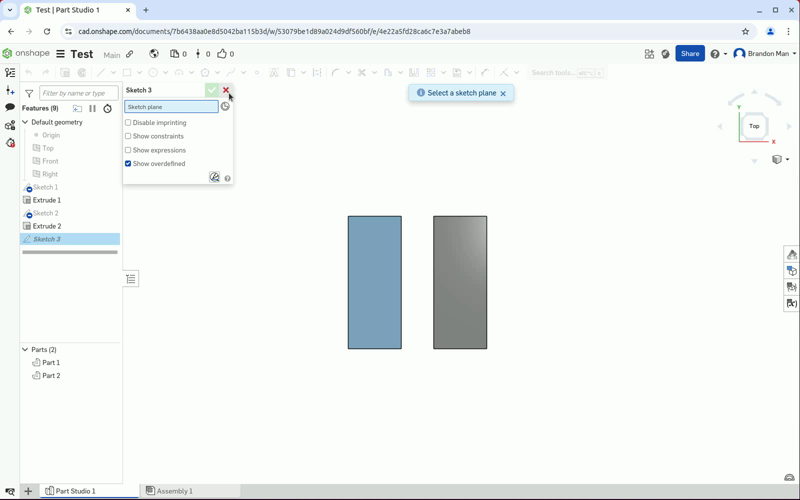
mouse_move(73, 150)
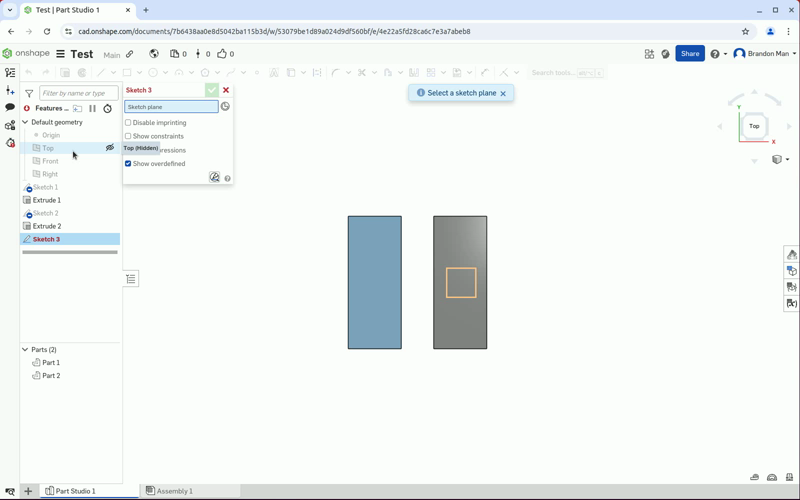
click(73, 150)
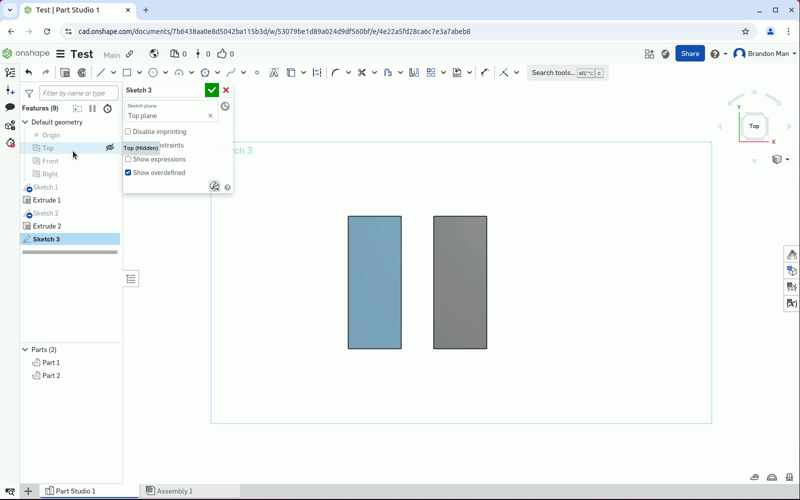
mouse_move(73, 352)
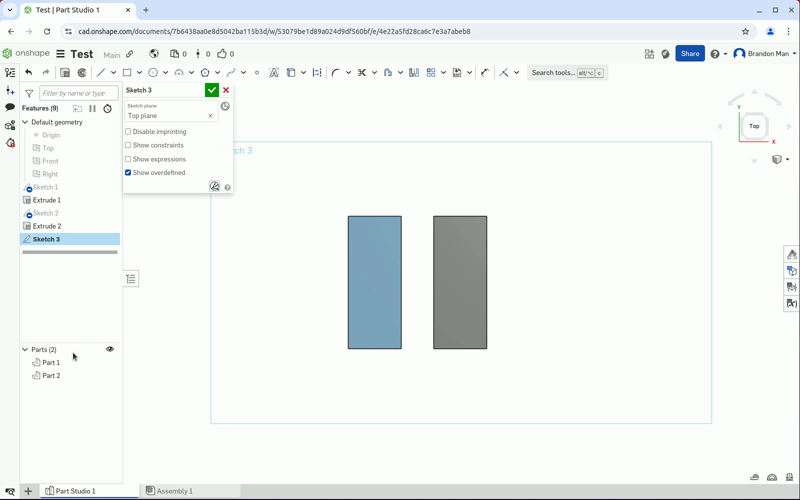
key(y)
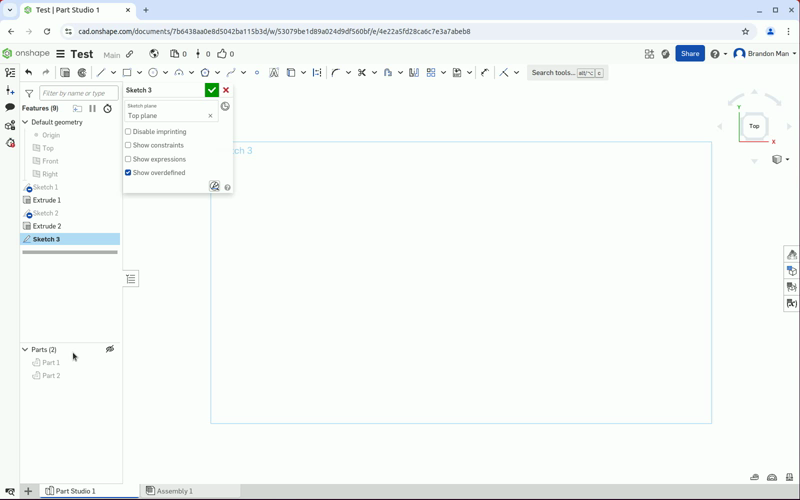
key(l)
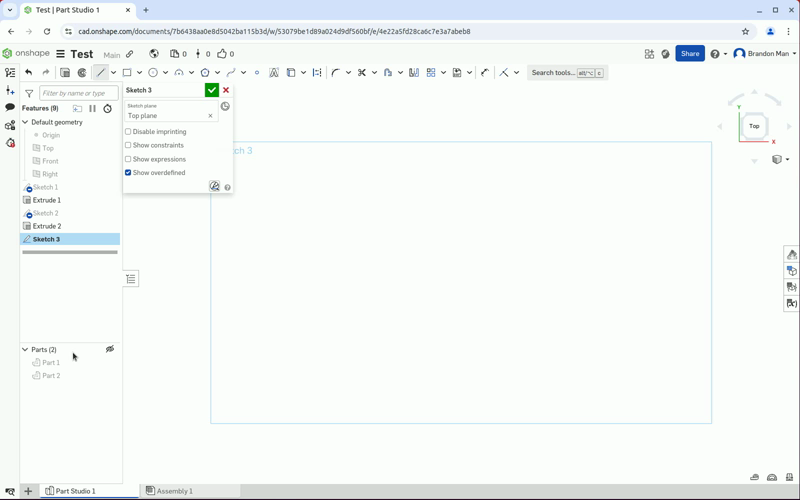
key_down(shift)
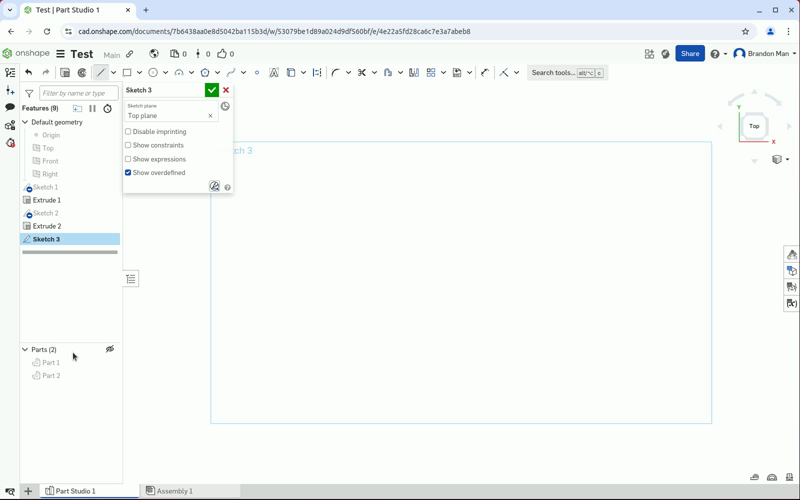
mouse_move(520, 348)
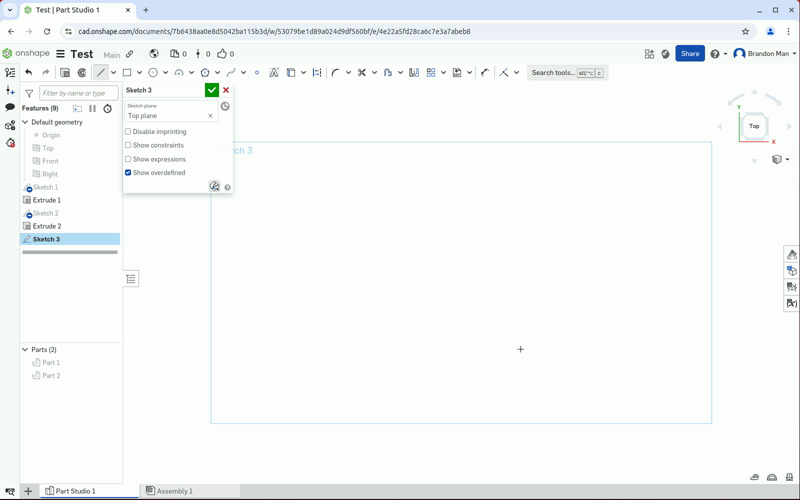
click(520, 348)
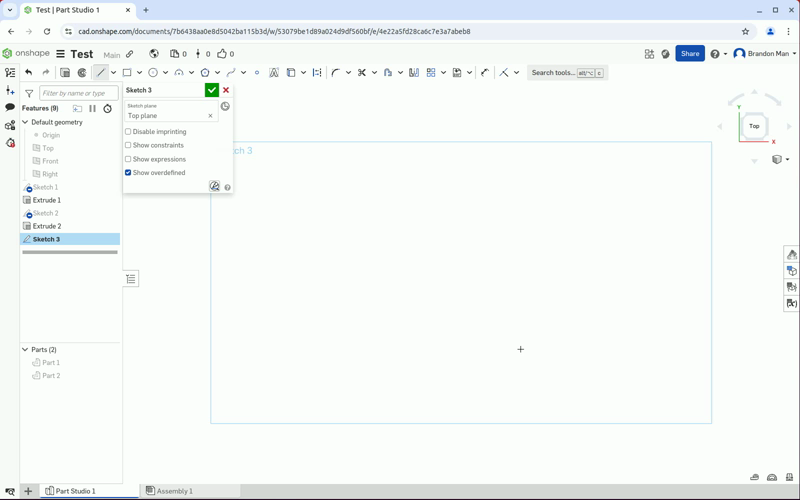
key_up(shift)
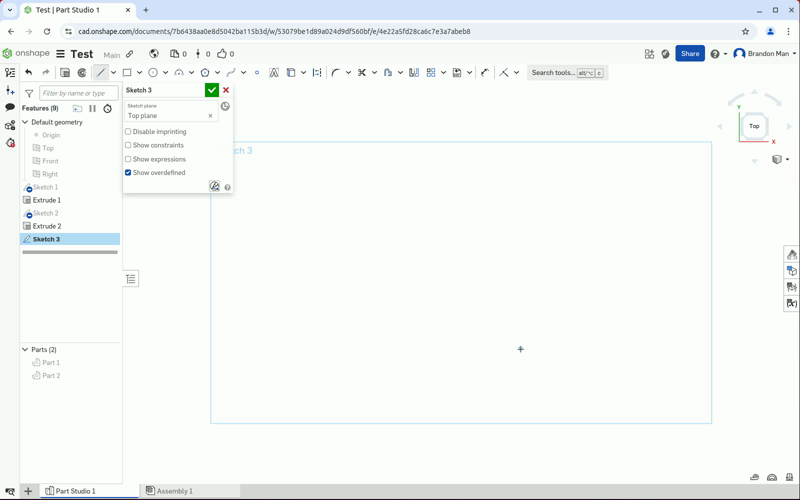
key_down(shift)
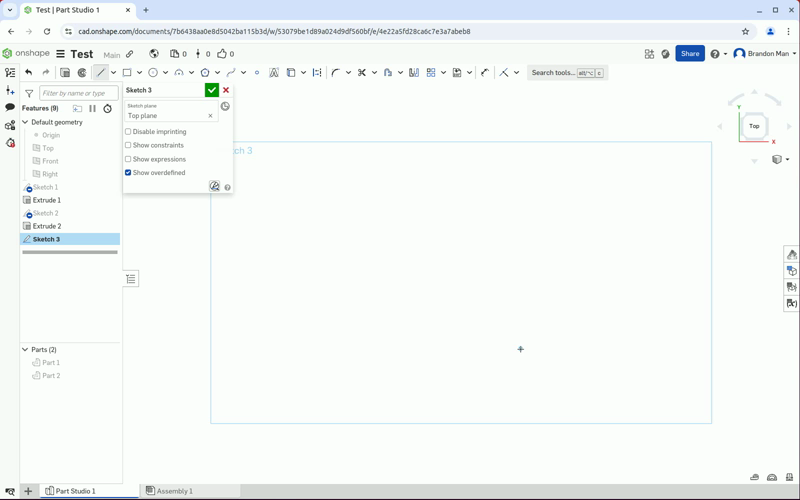
mouse_move(550, 348)
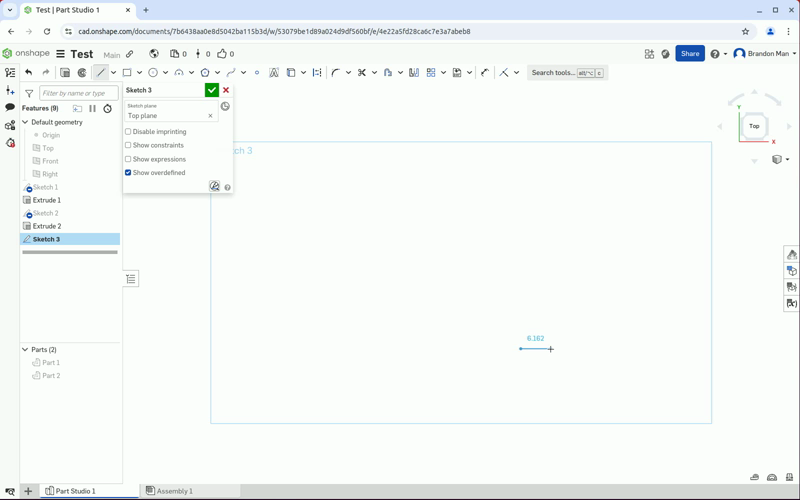
mouse_move(573, 348)
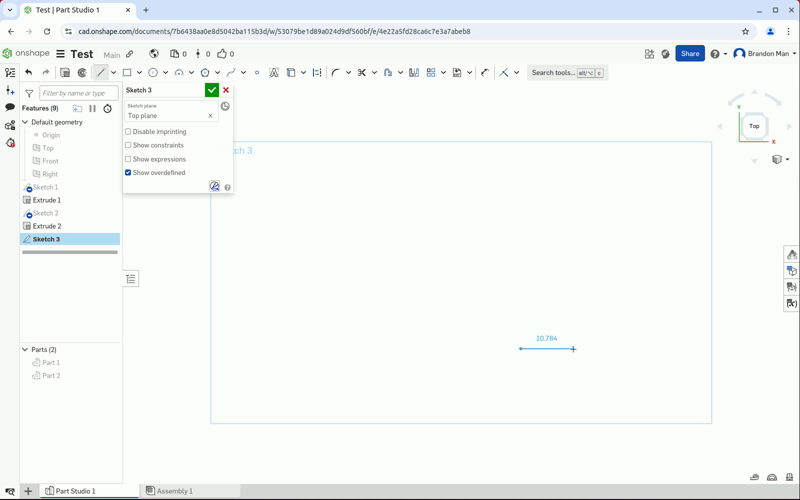
click(573, 348)
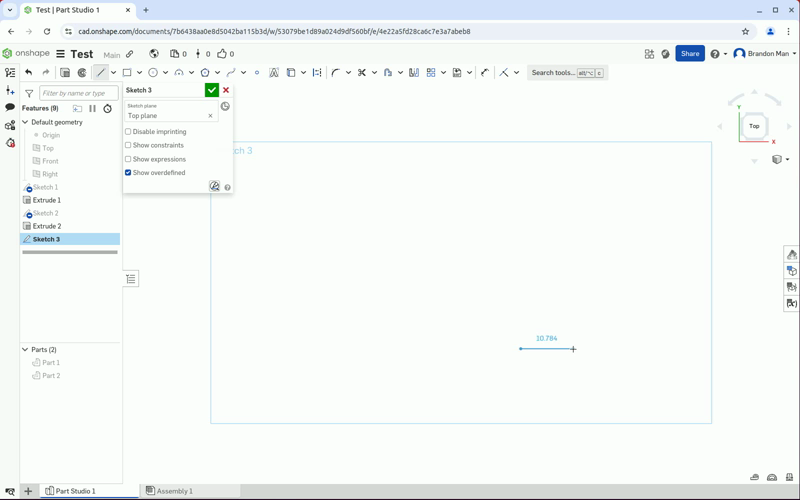
key_up(shift)
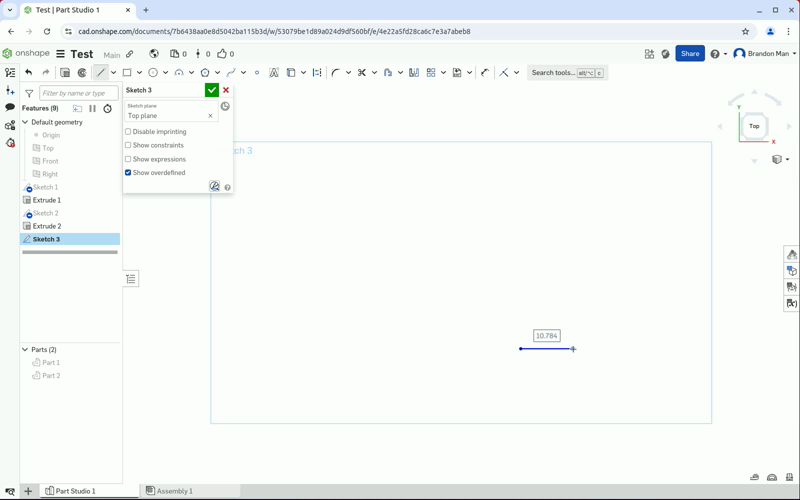
key_down(shift)
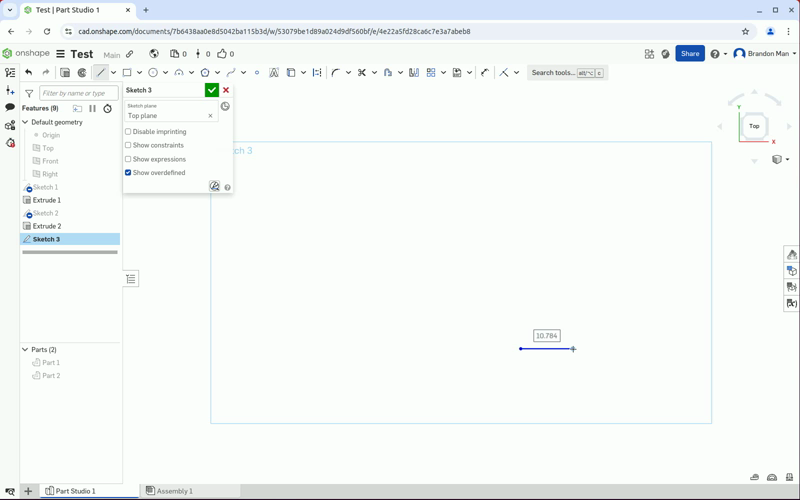
mouse_move(573, 216)
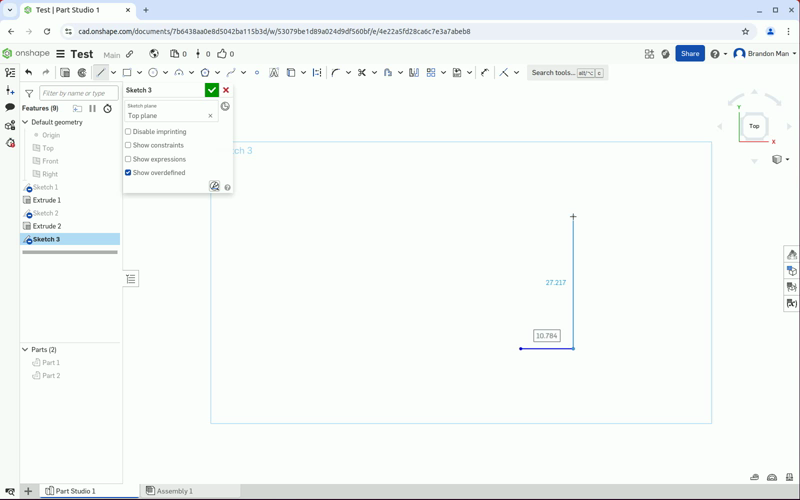
click(573, 216)
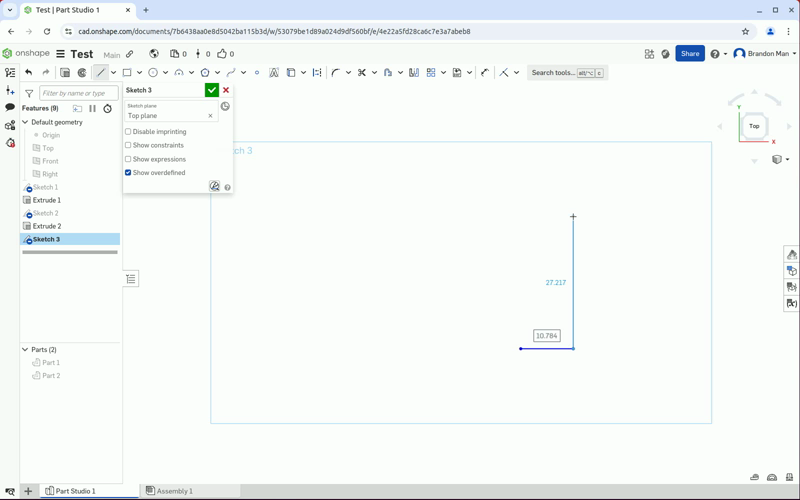
key_up(shift)
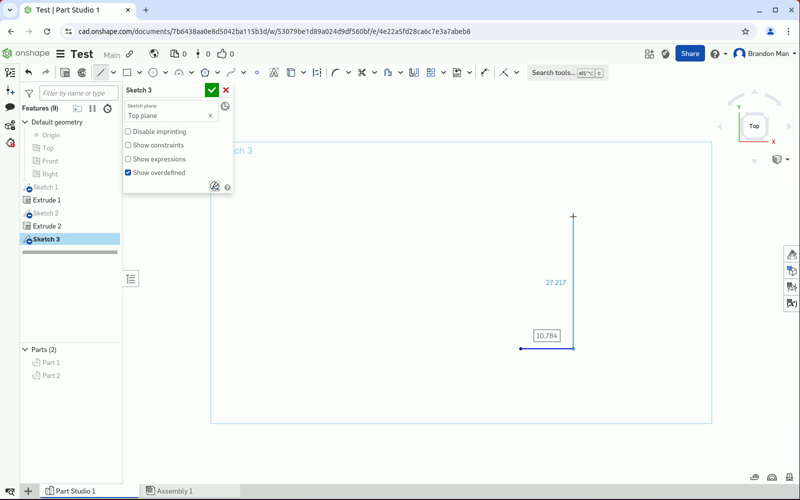
key_down(shift)
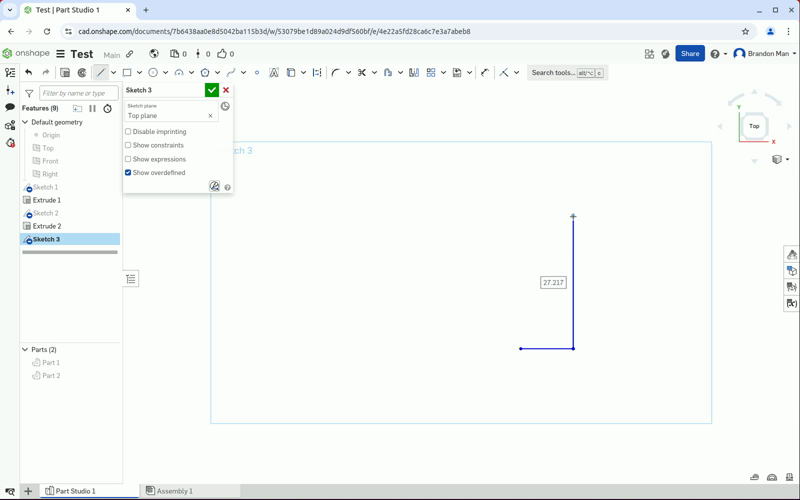
mouse_move(589, 216)
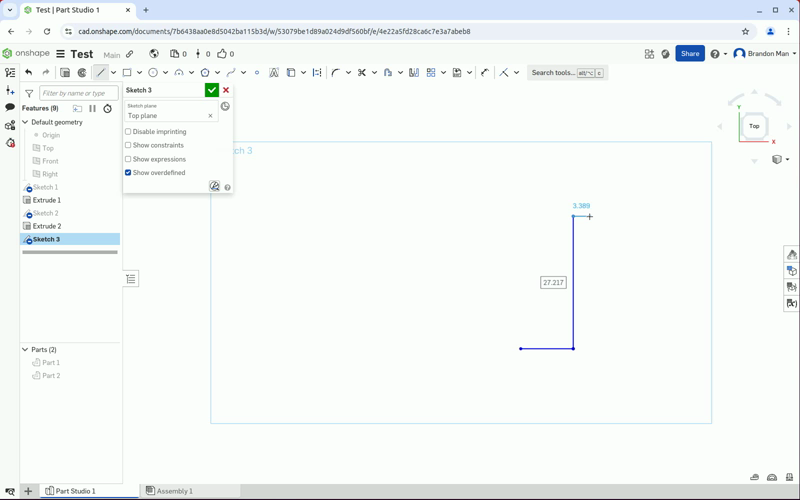
mouse_move(520, 216)
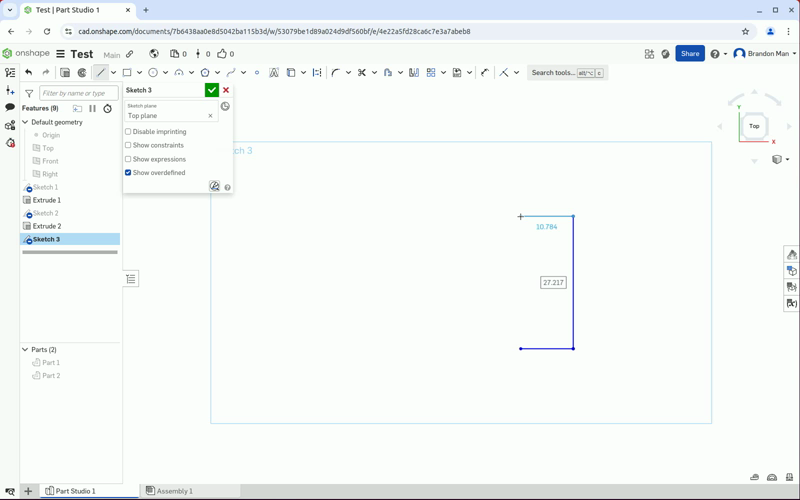
click(520, 216)
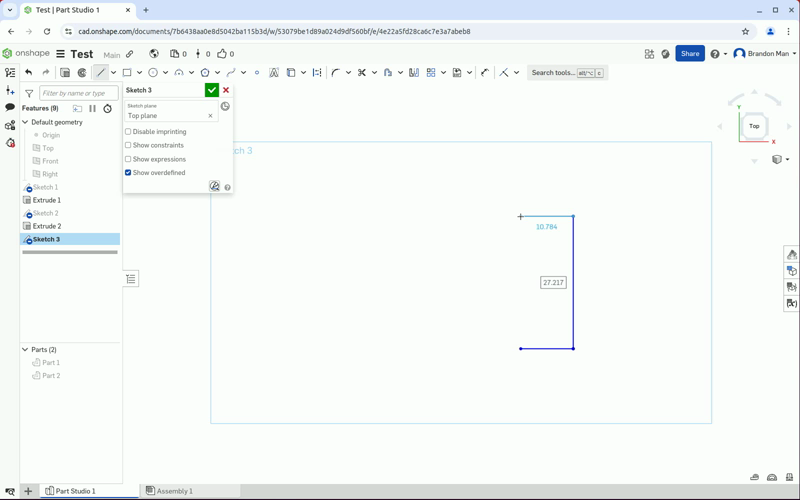
key_up(shift)
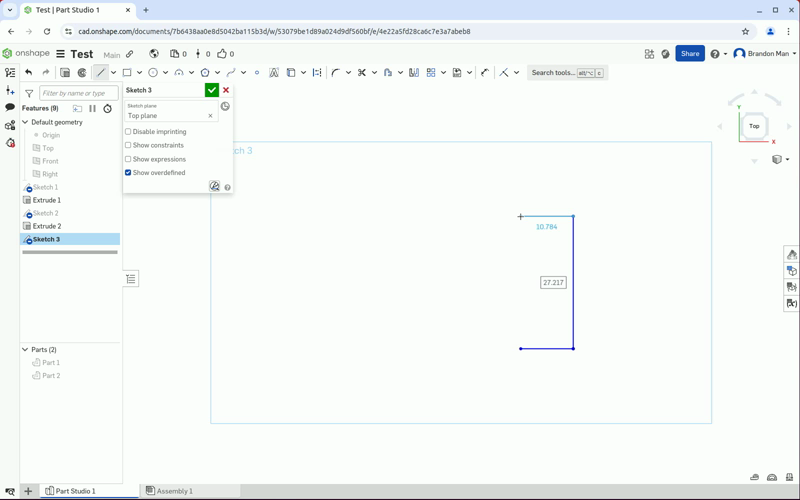
key_down(shift)
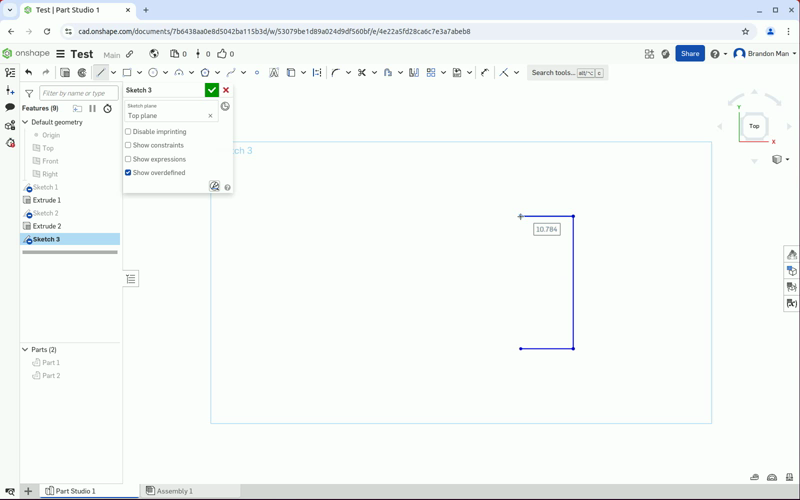
mouse_move(520, 348)
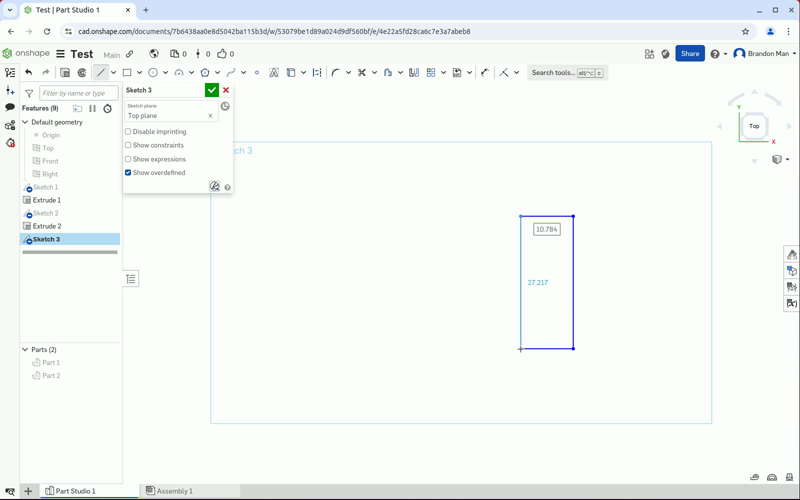
key_up(shift)
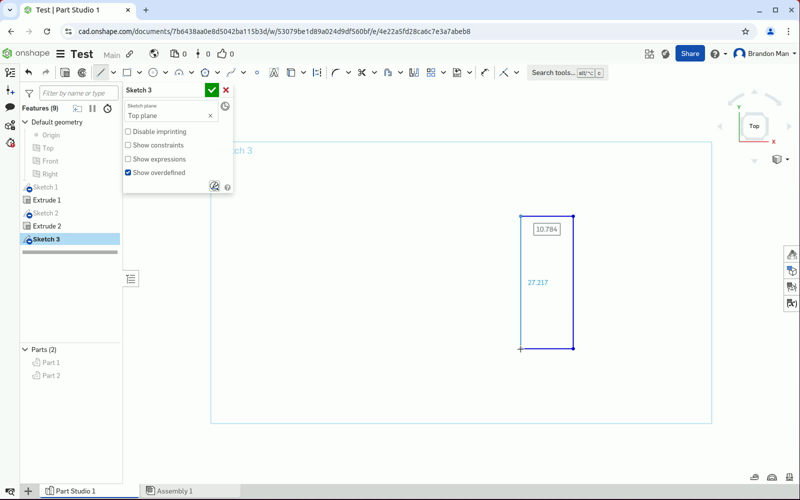
click(520, 348)
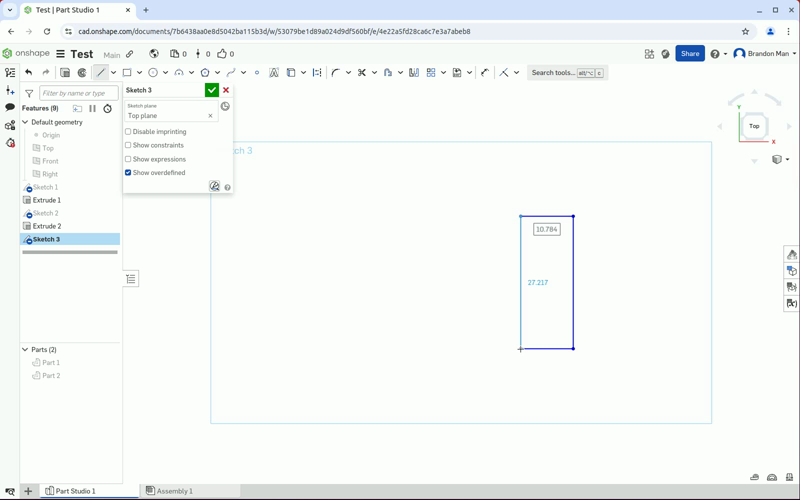
key(esc)
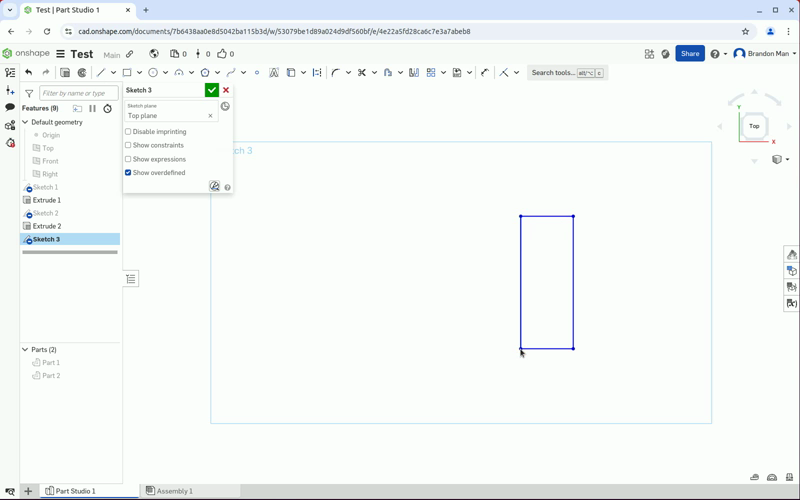
mouse_move(554, 326)
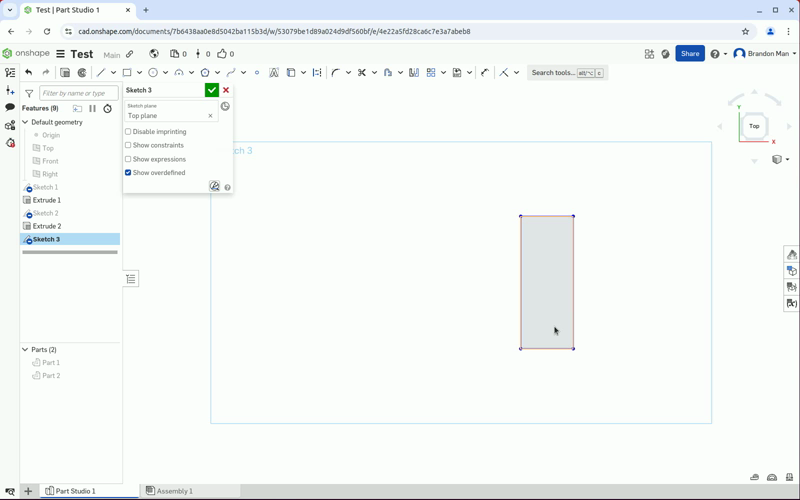
click(554, 326)
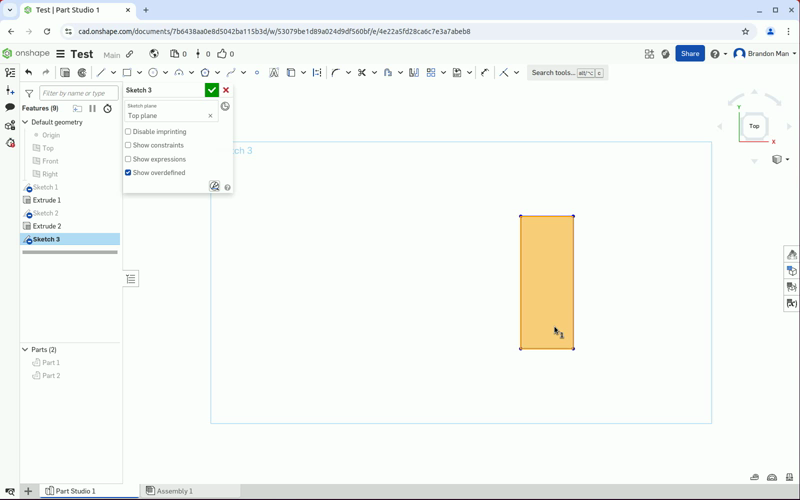
mouse_move(73, 352)
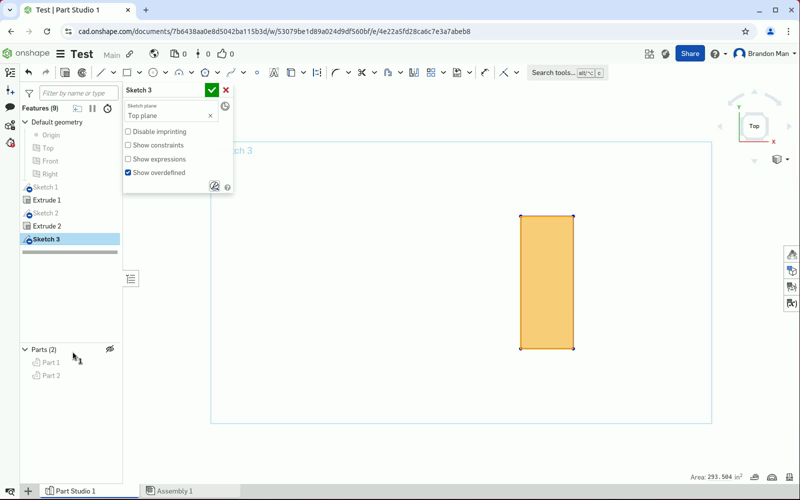
key(shift+y)
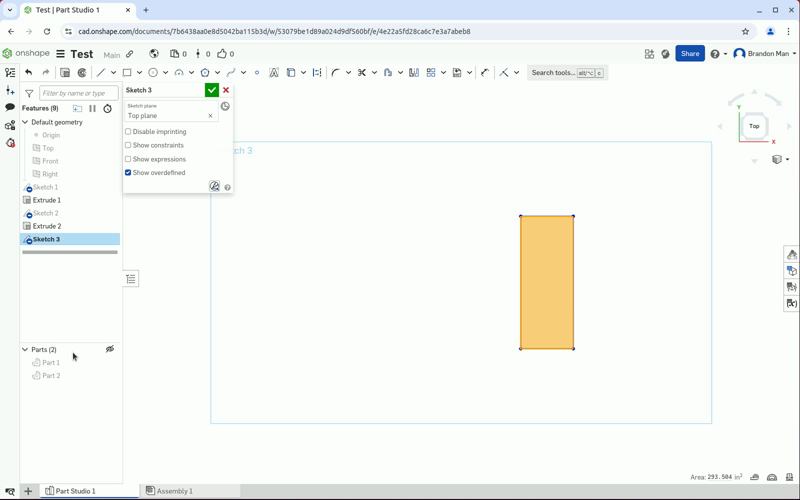
key(shift+e)
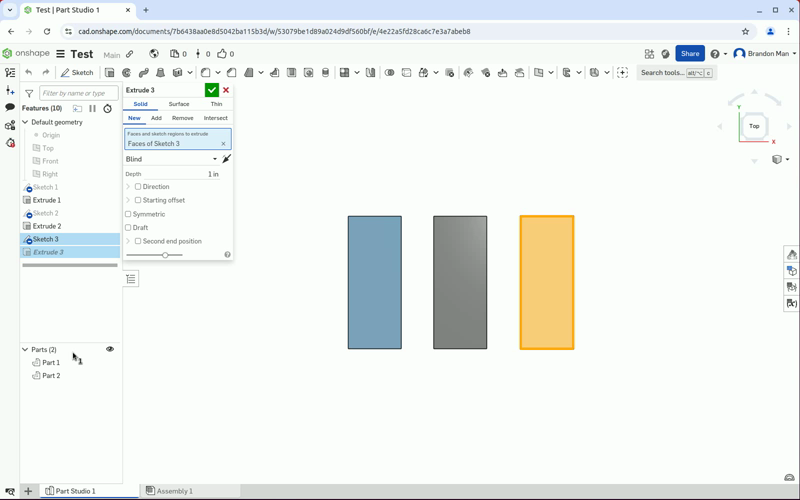
mouse_move(143, 106)
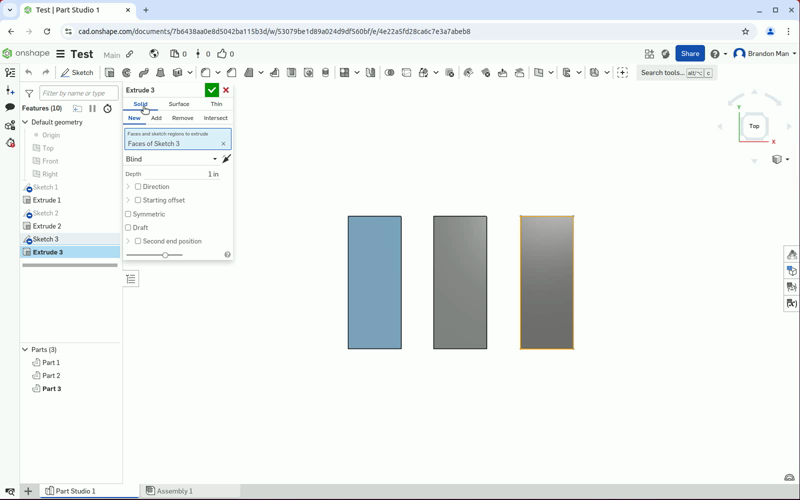
click(143, 106)
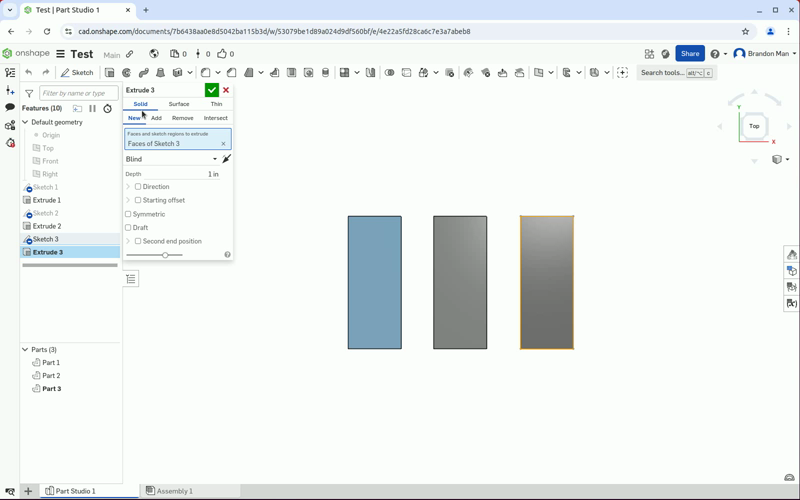
mouse_move(137, 120)
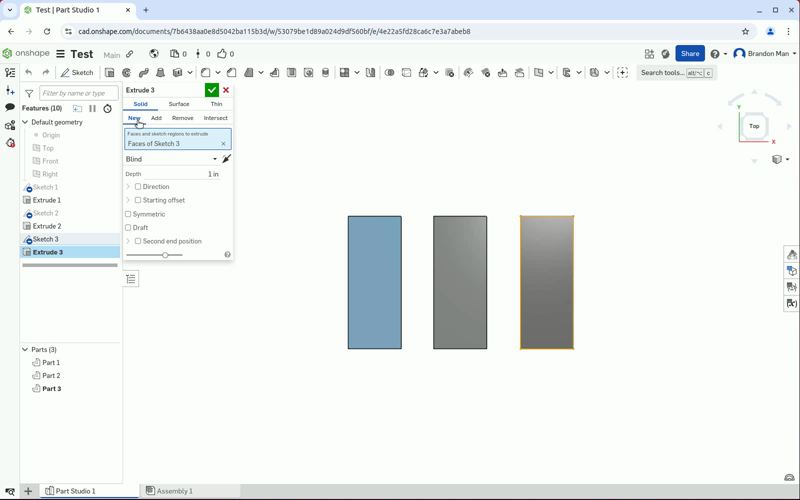
click(137, 120)
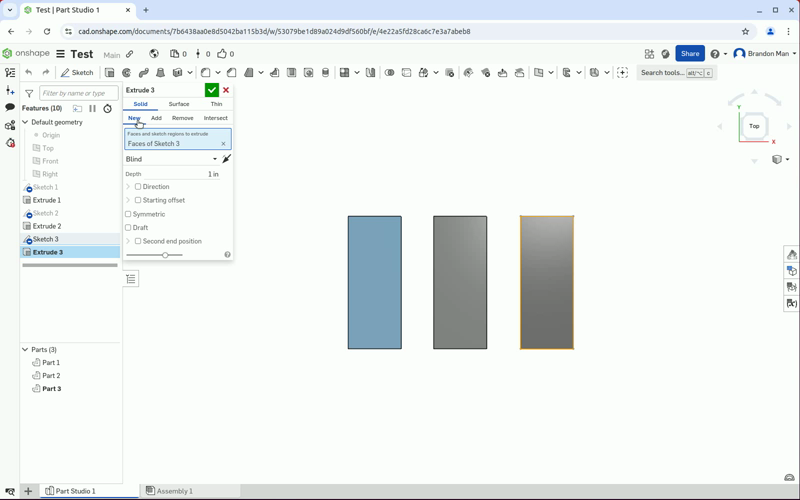
key(tab, 4)
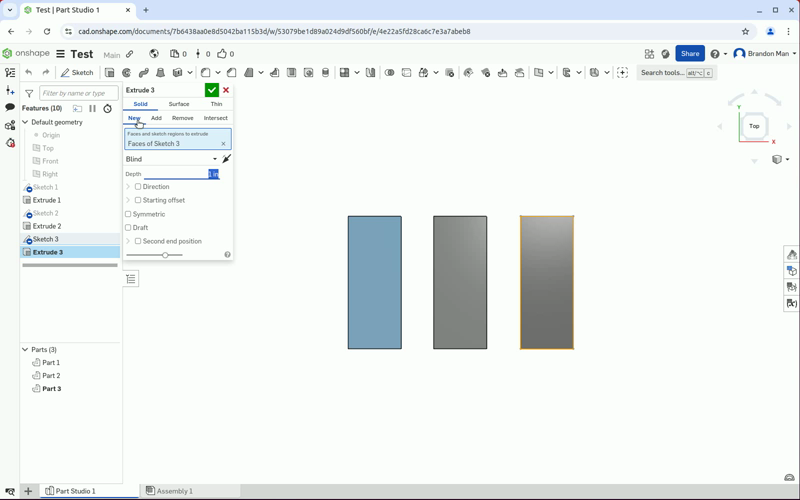
text(0.963)
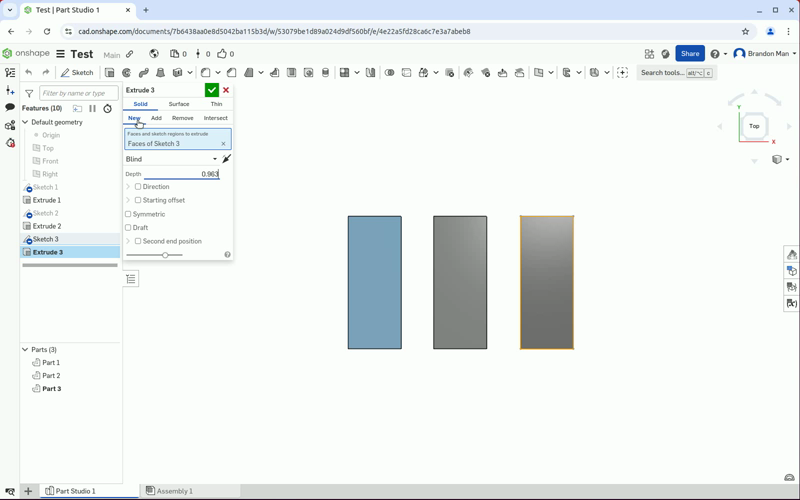
key(enter)
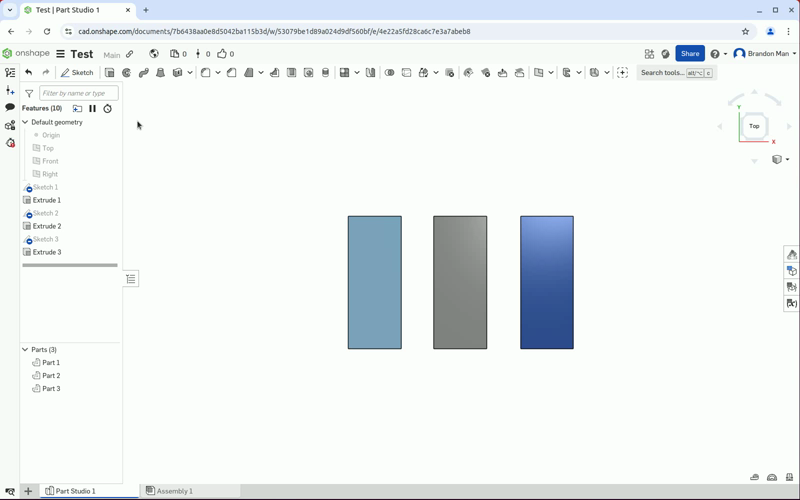
key(shift+h)
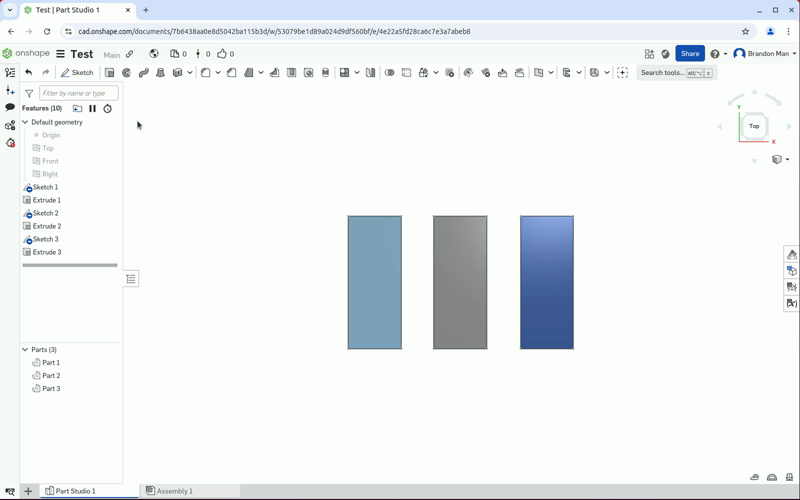
key(shift+h)
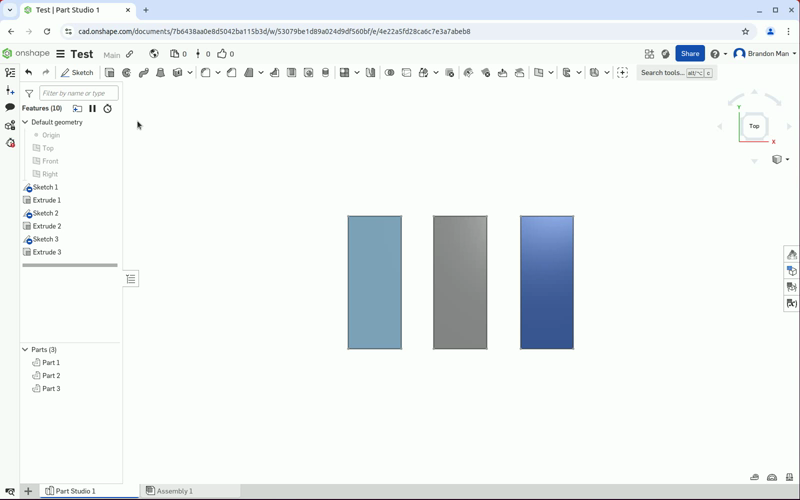
key(shift+7)
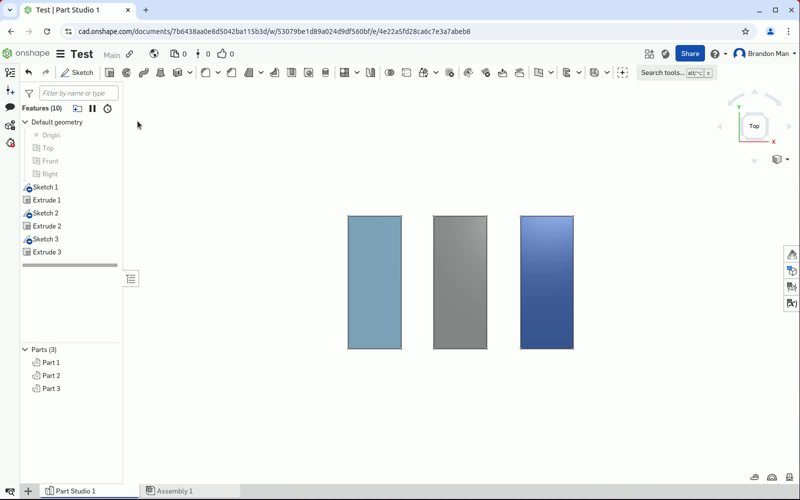
key(up, 3)
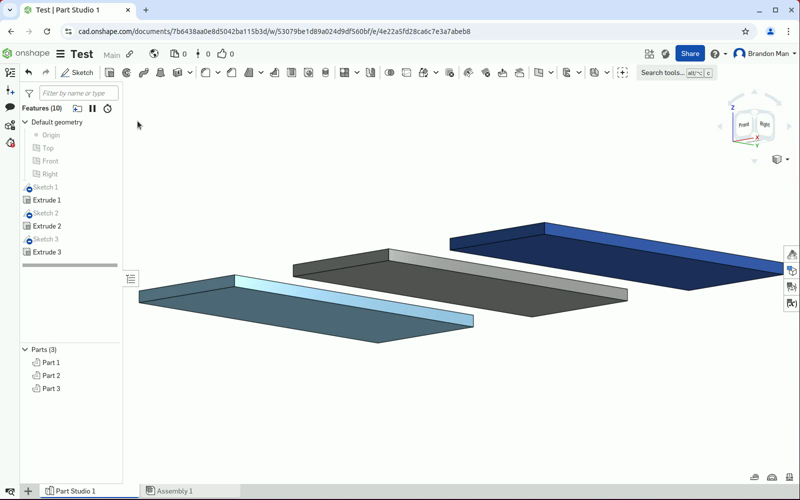
key(left, 3)
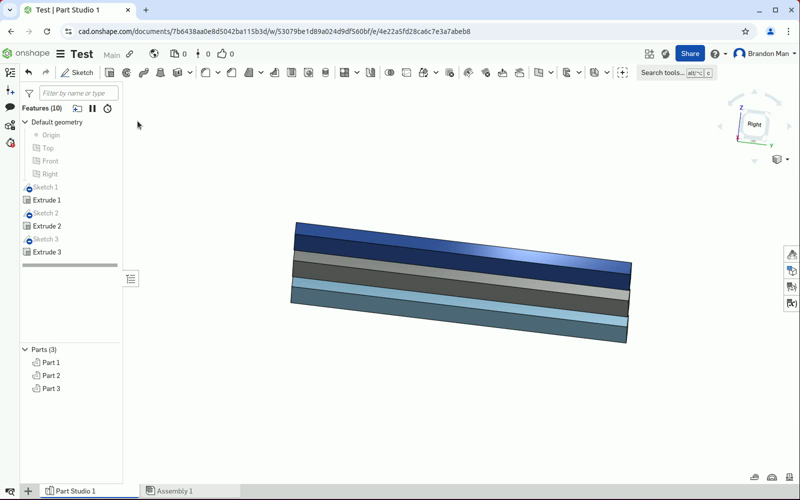
key(right, 3)
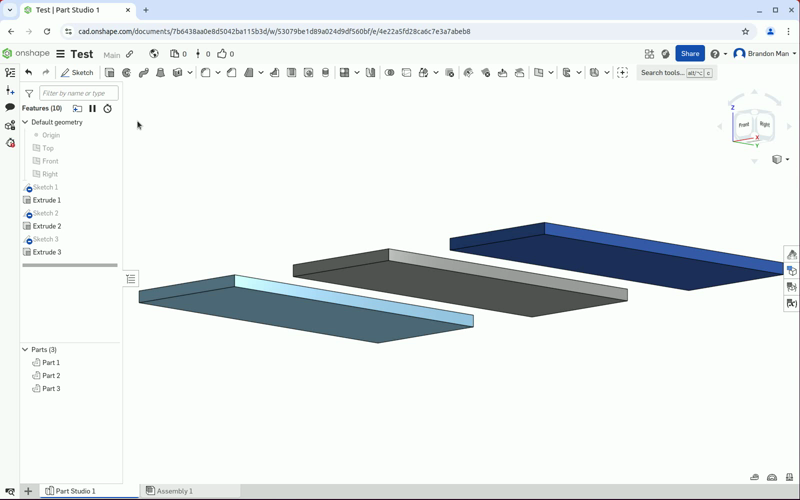
key(down, 3)
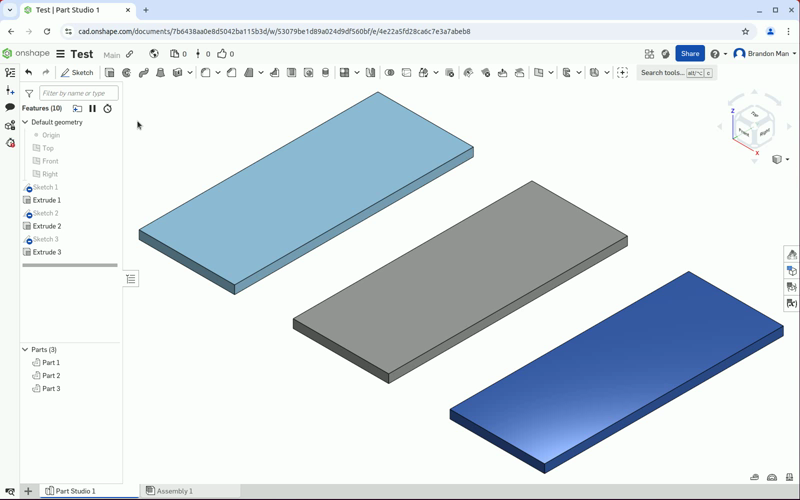
mouse_move(73, 189)
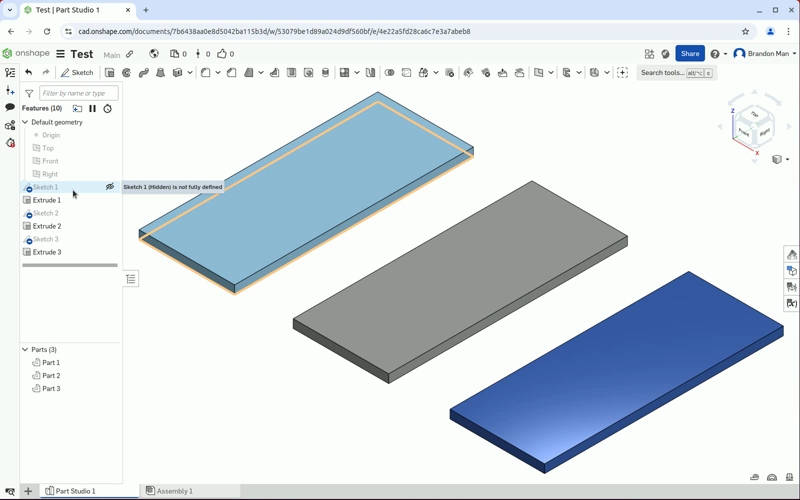
click(73, 189)